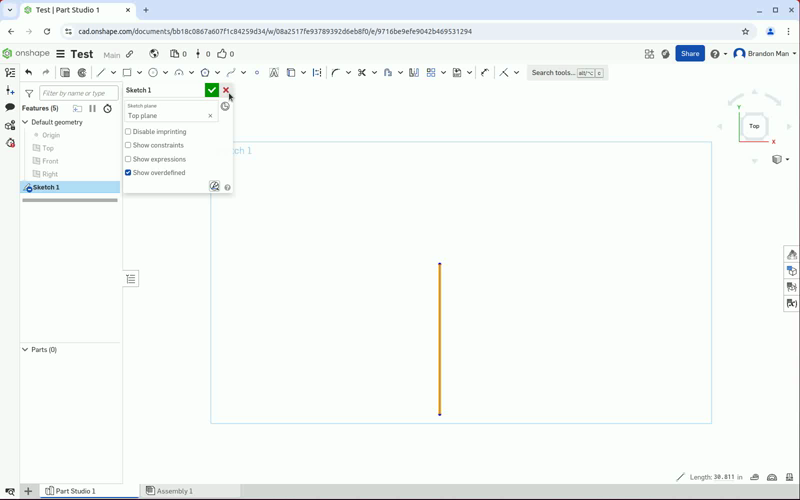
key(shift+h)
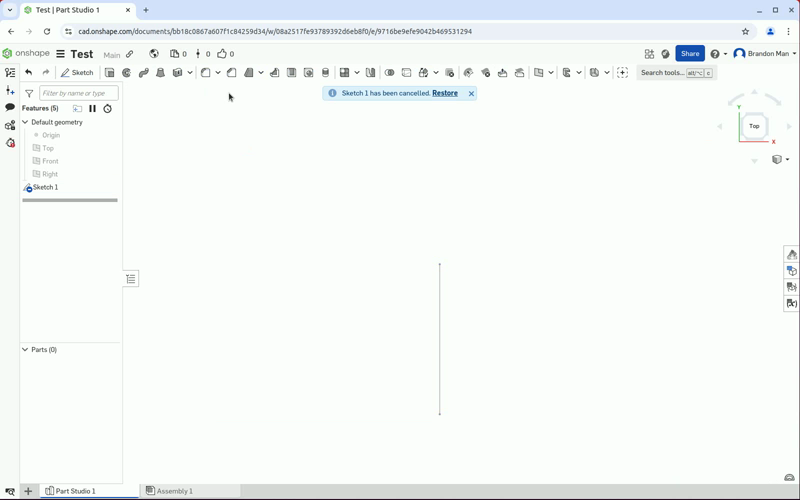
key(shift+s)
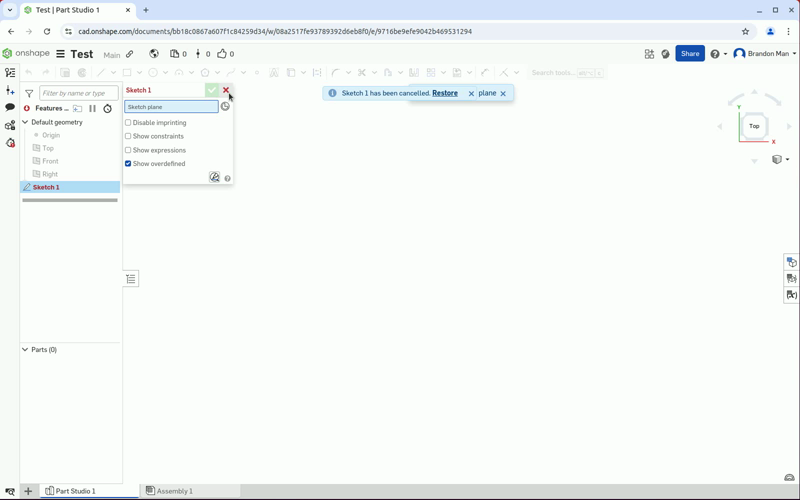
mouse_move(73, 150)
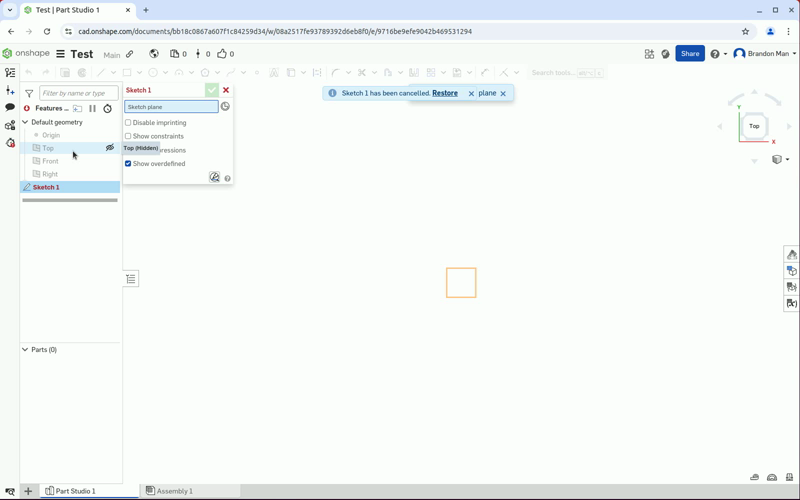
click(73, 150)
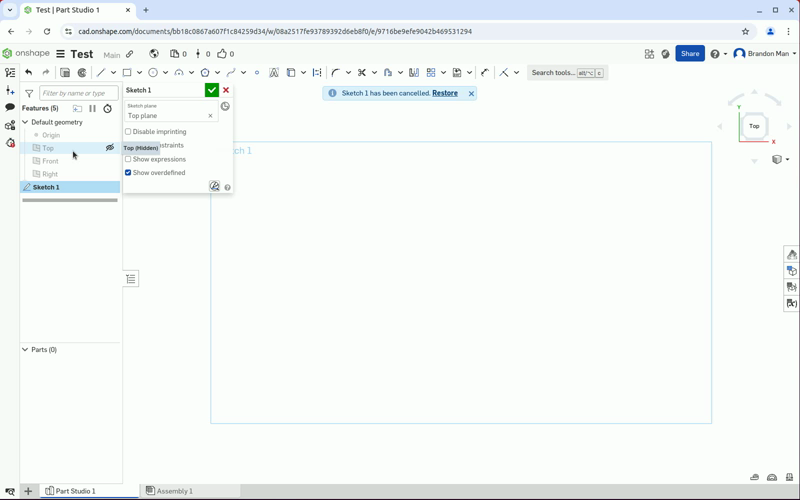
mouse_move(73, 352)
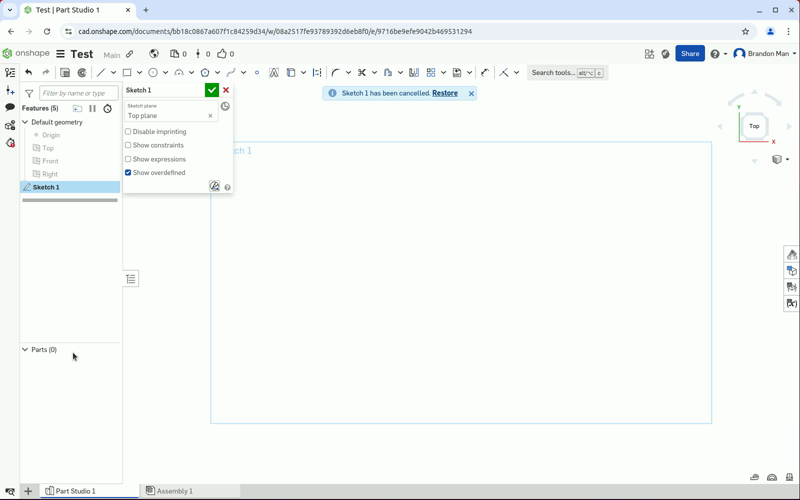
key(y)
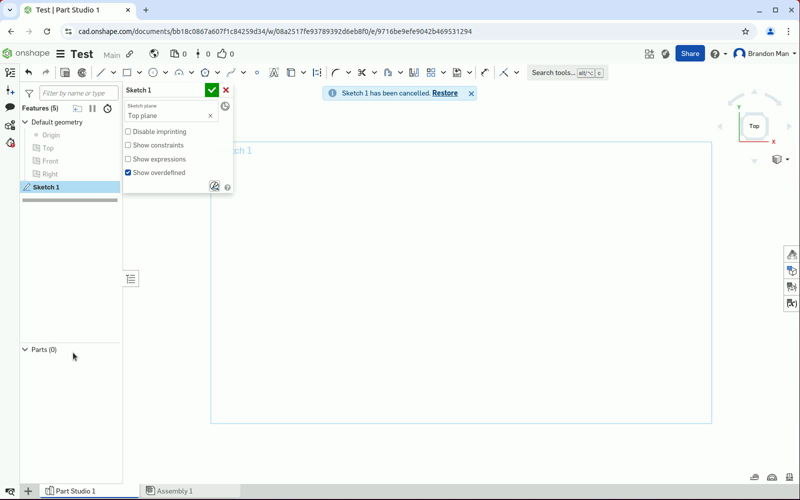
key(l)
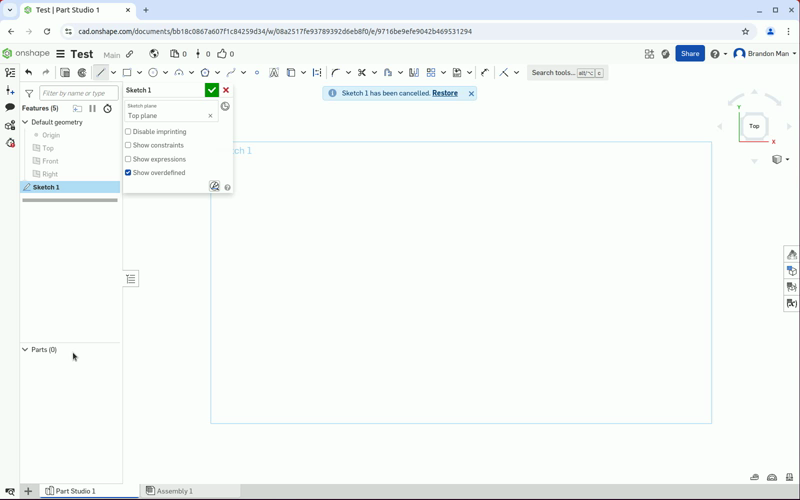
key_down(shift)
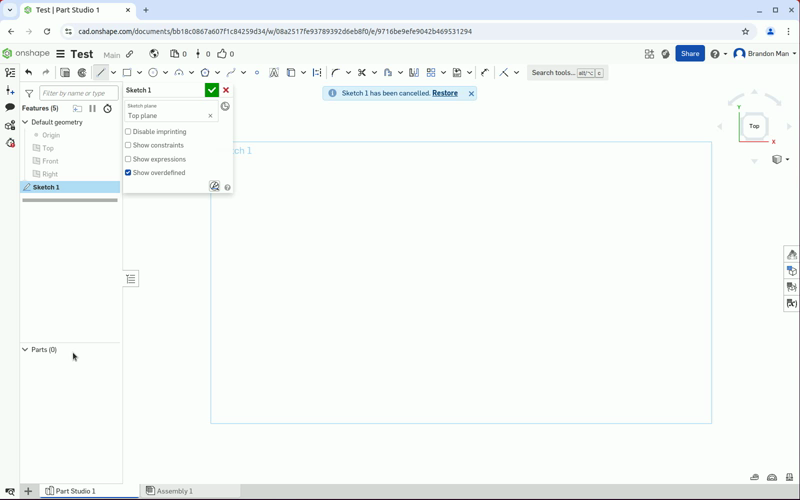
mouse_move(349, 282)
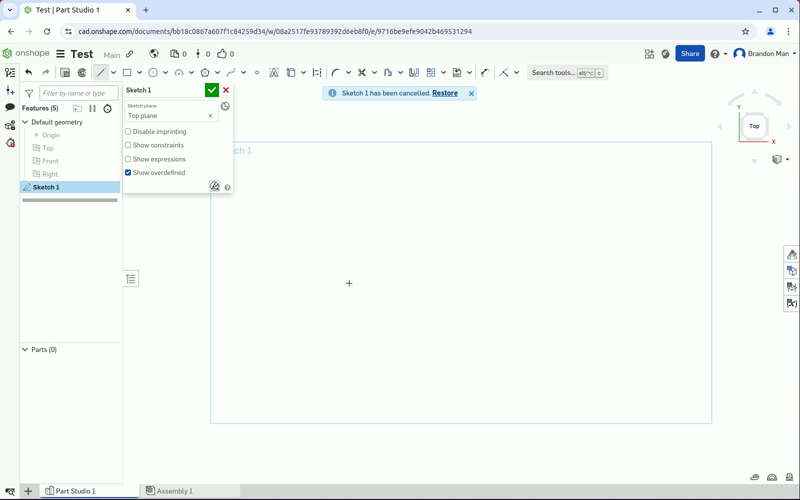
click(349, 282)
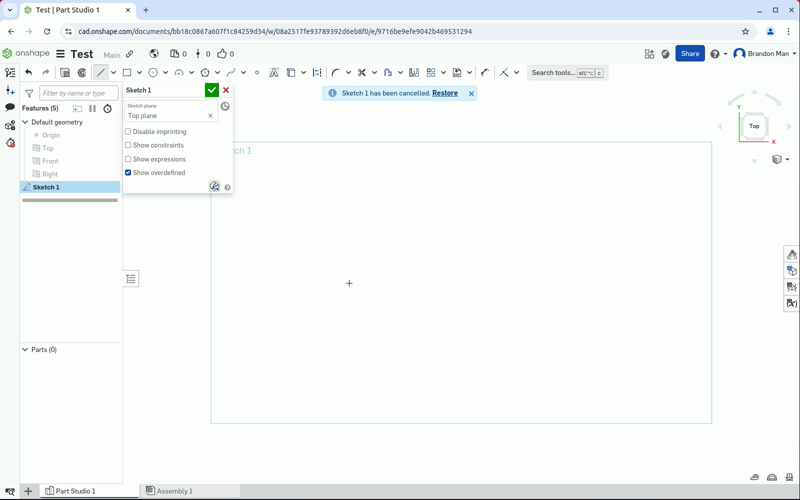
key_up(shift)
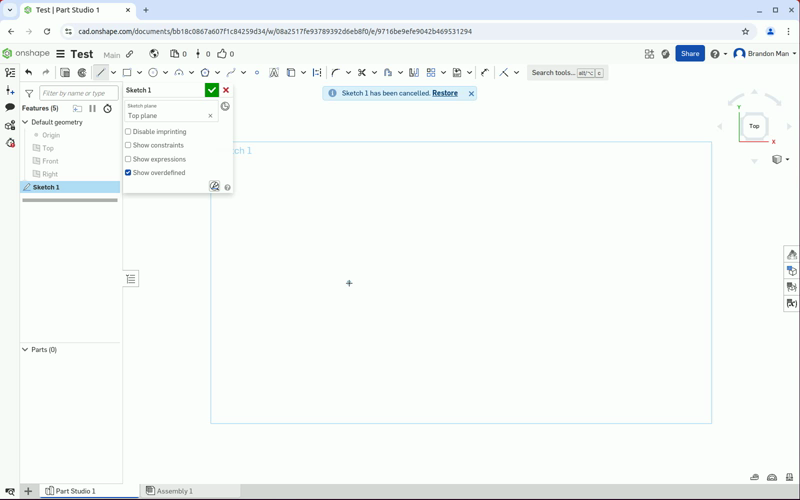
key_down(shift)
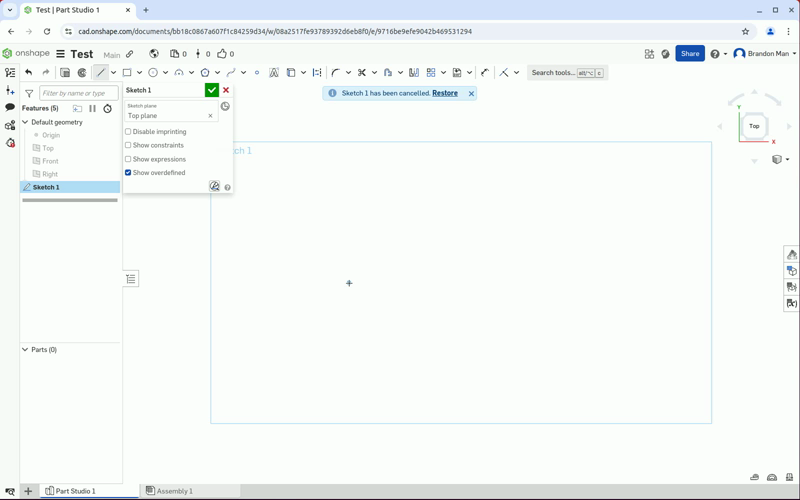
mouse_move(405, 378)
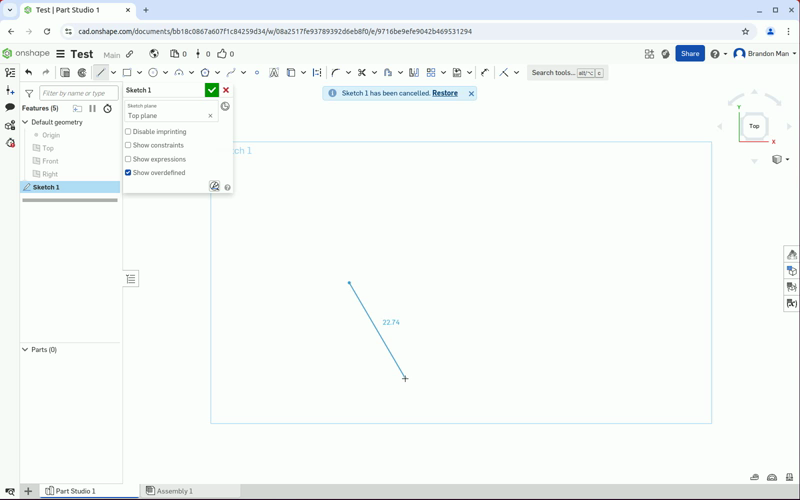
click(405, 378)
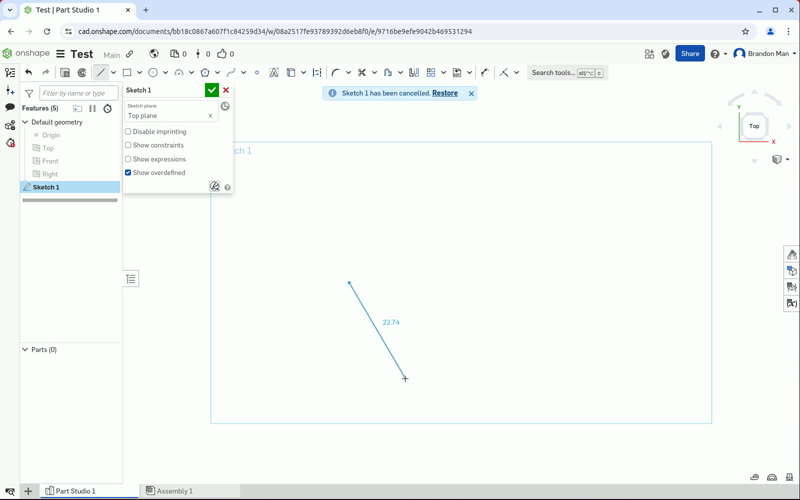
key_up(shift)
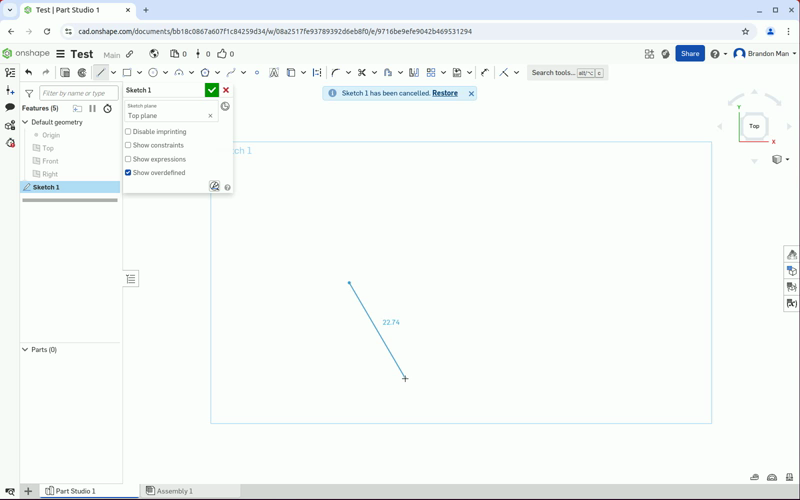
key_down(shift)
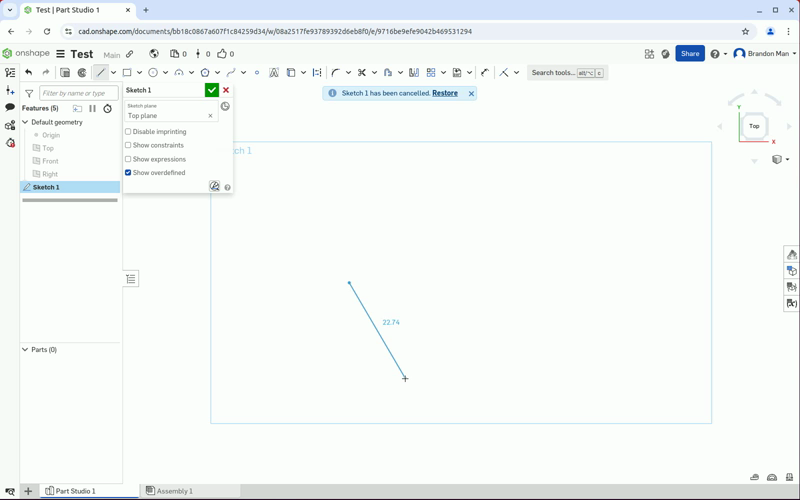
mouse_move(514, 378)
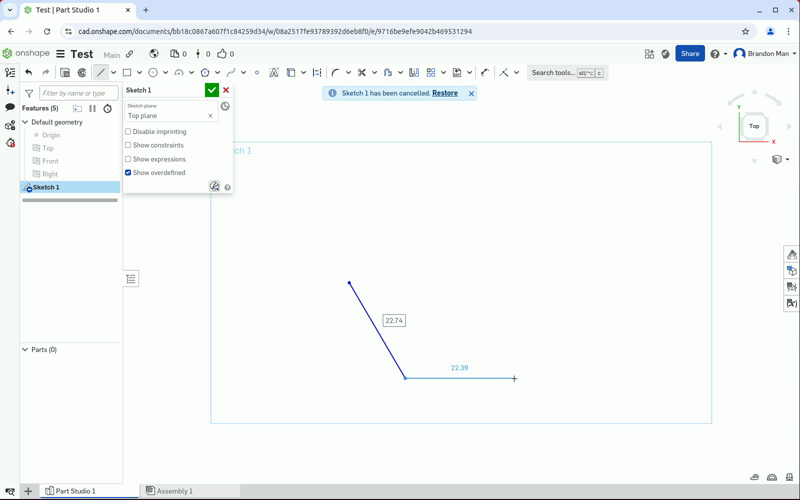
click(514, 378)
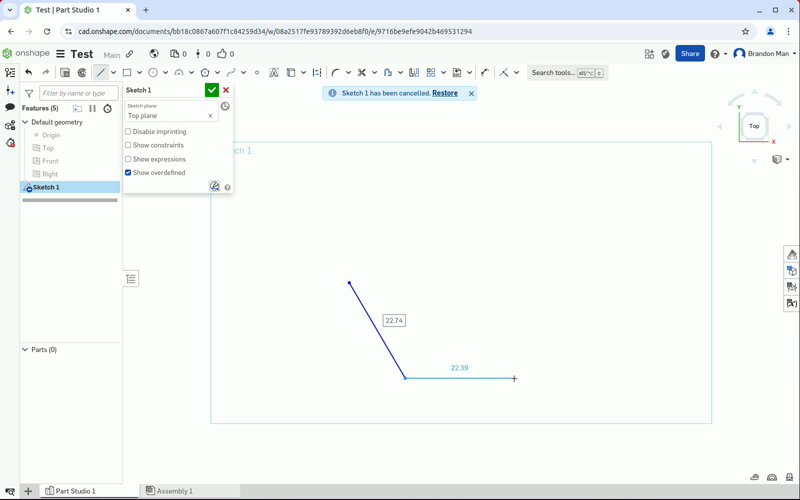
key_up(shift)
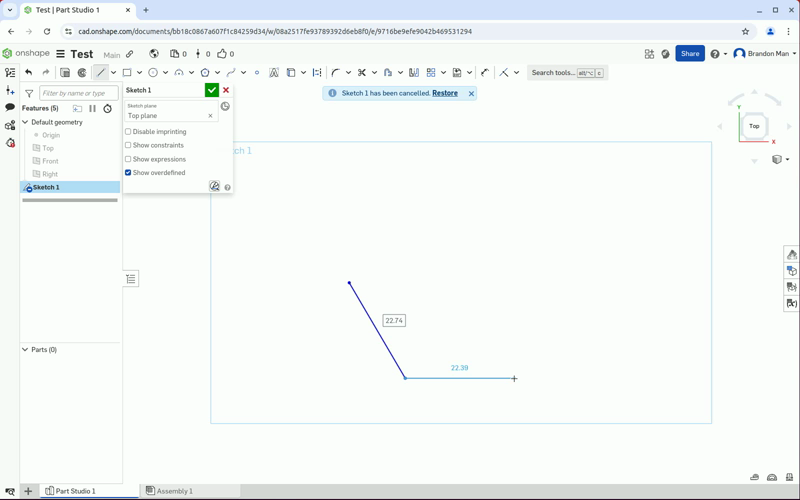
key_down(shift)
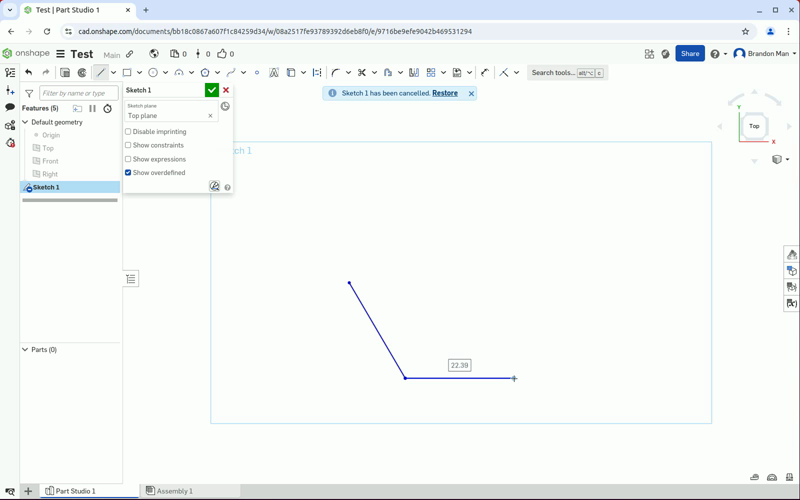
mouse_move(569, 282)
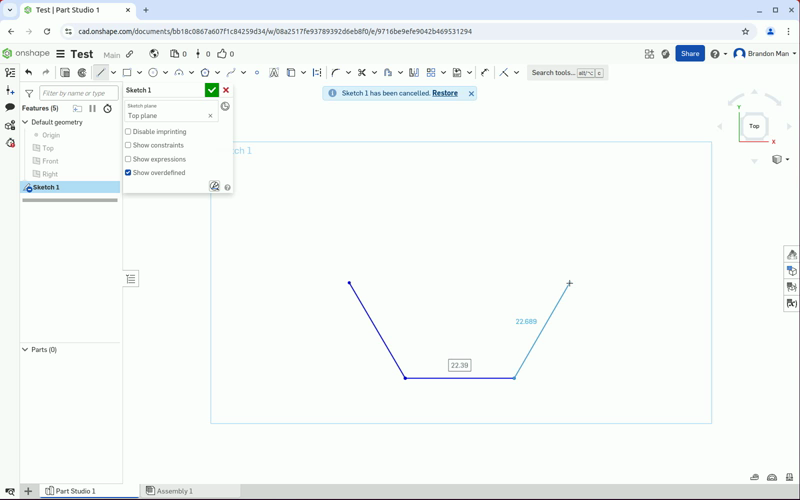
click(569, 282)
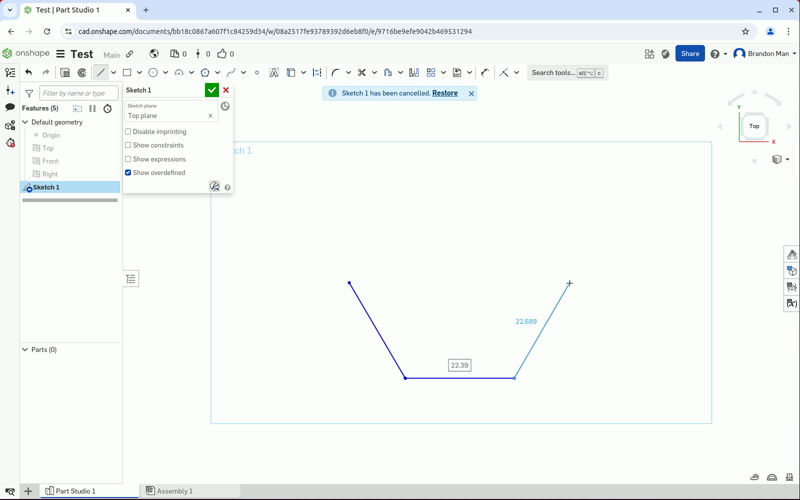
key_up(shift)
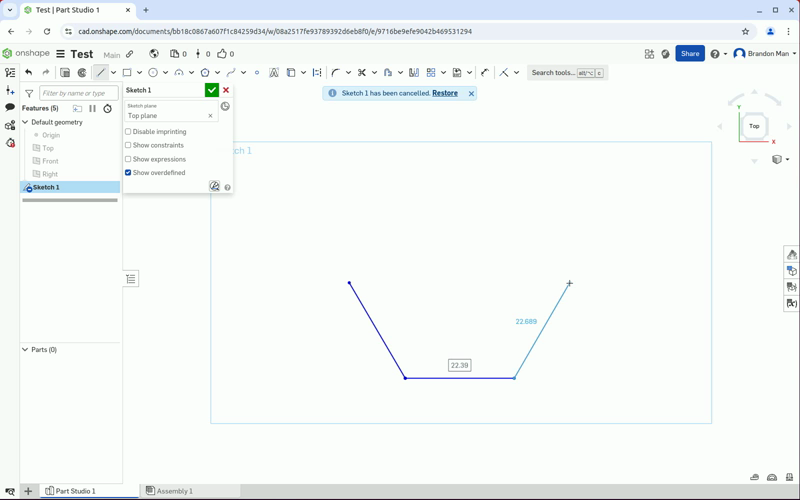
key_down(shift)
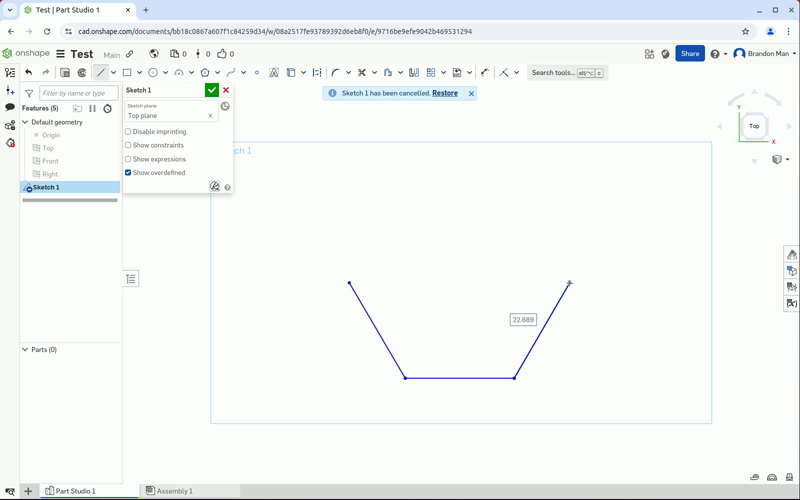
mouse_move(514, 187)
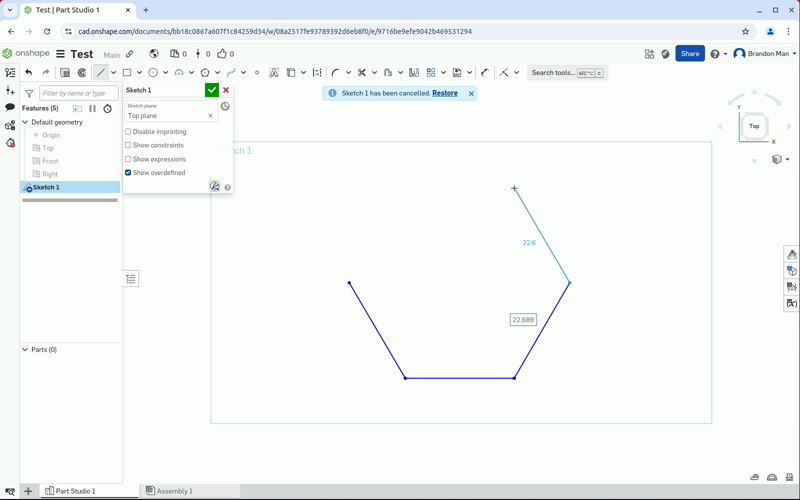
click(514, 187)
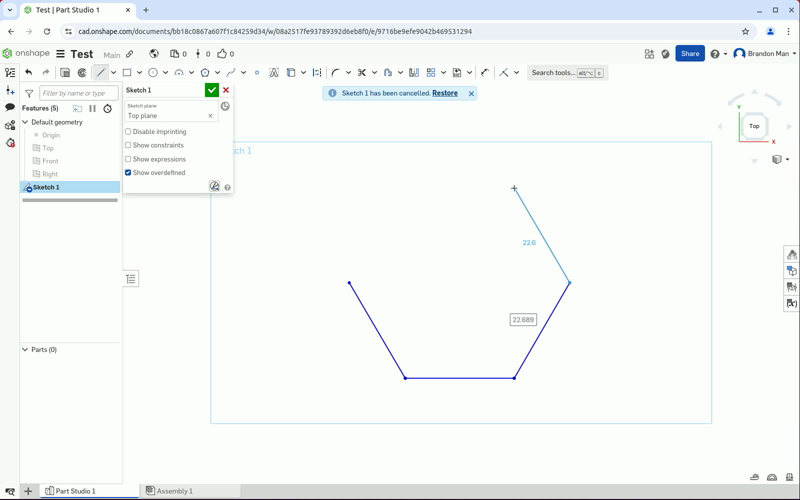
key_up(shift)
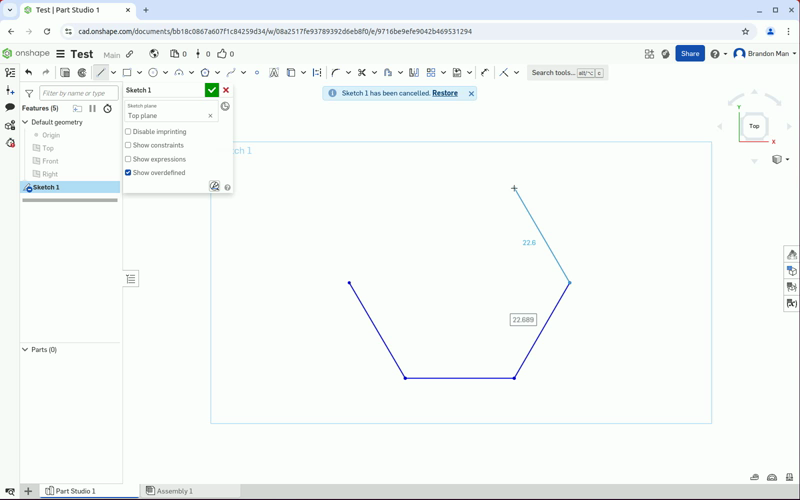
key_down(shift)
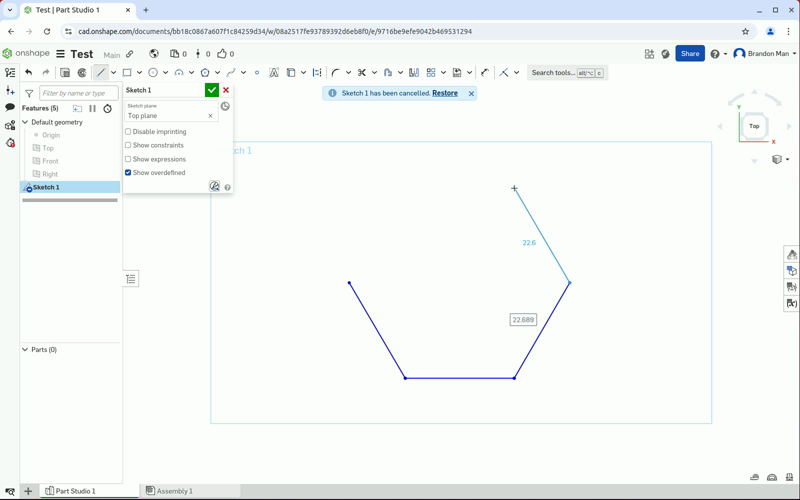
mouse_move(405, 187)
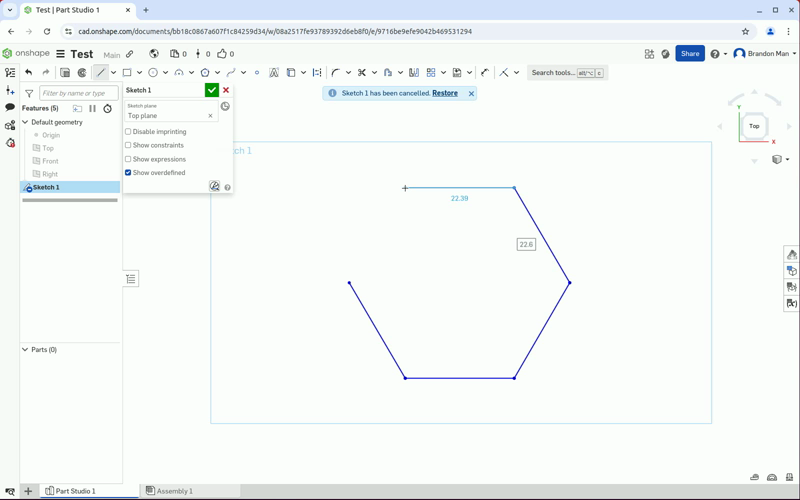
click(405, 187)
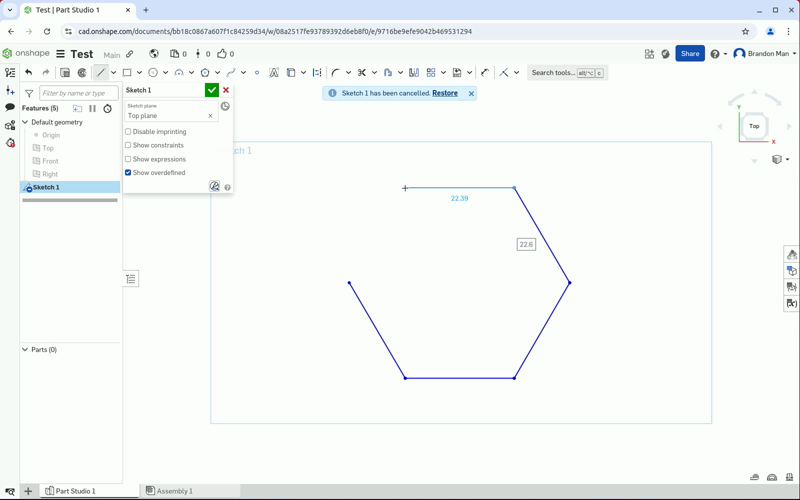
key_up(shift)
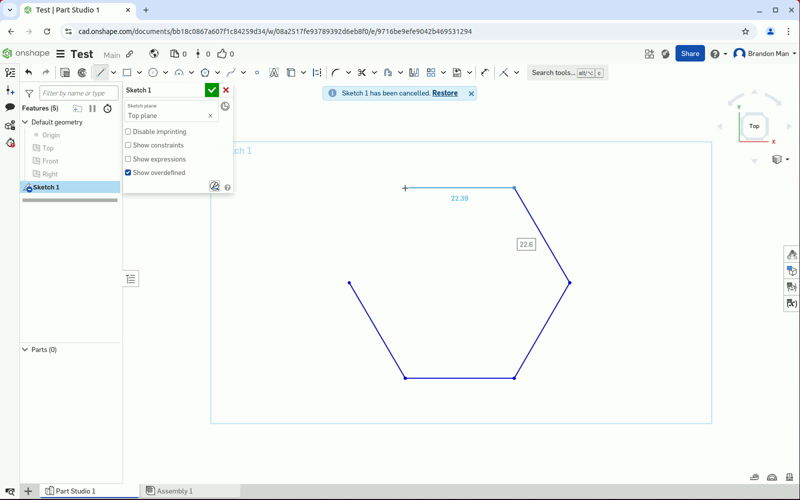
key_down(shift)
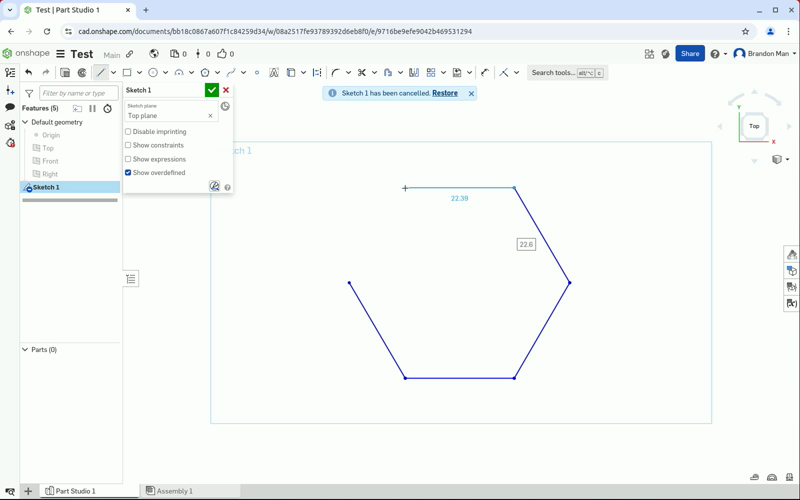
mouse_move(349, 282)
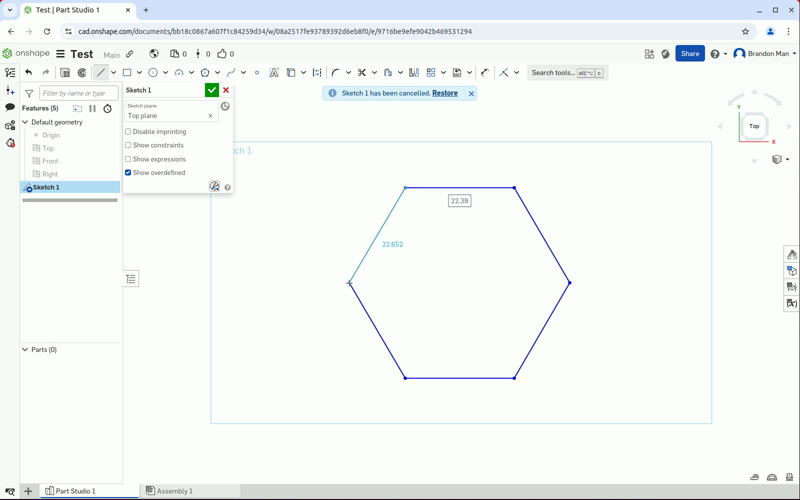
key_up(shift)
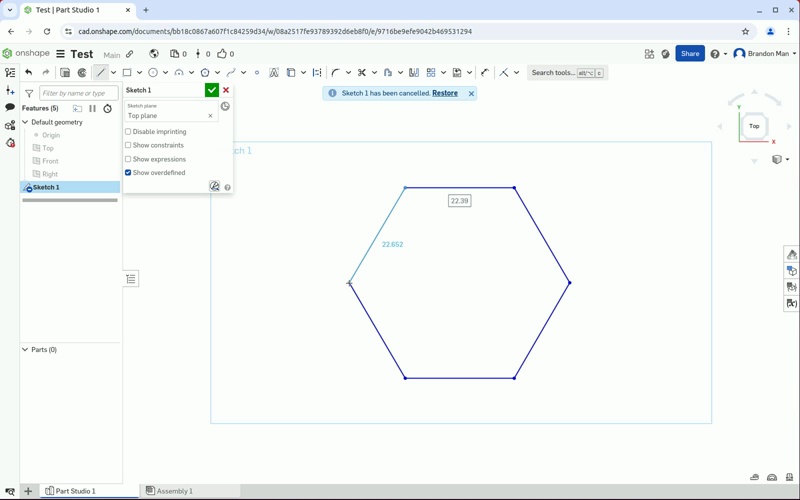
click(349, 282)
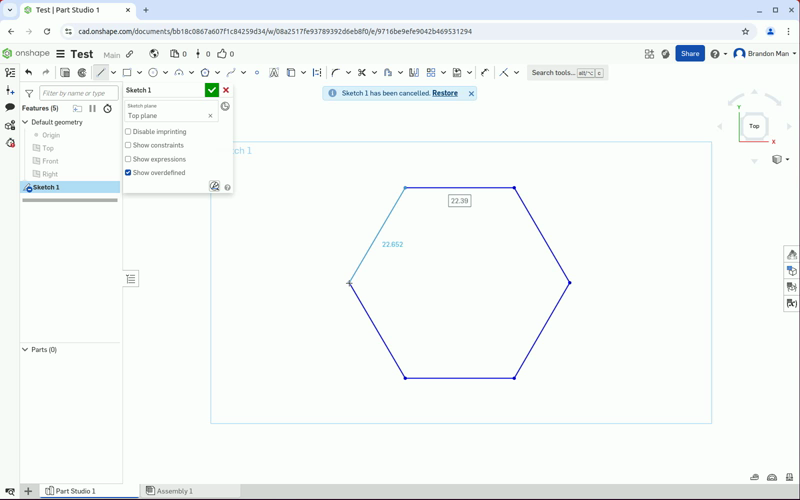
key(esc)
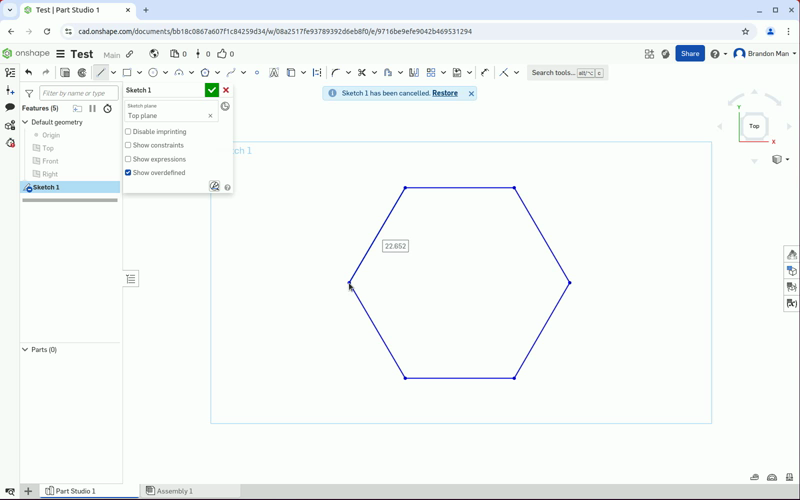
mouse_move(506, 302)
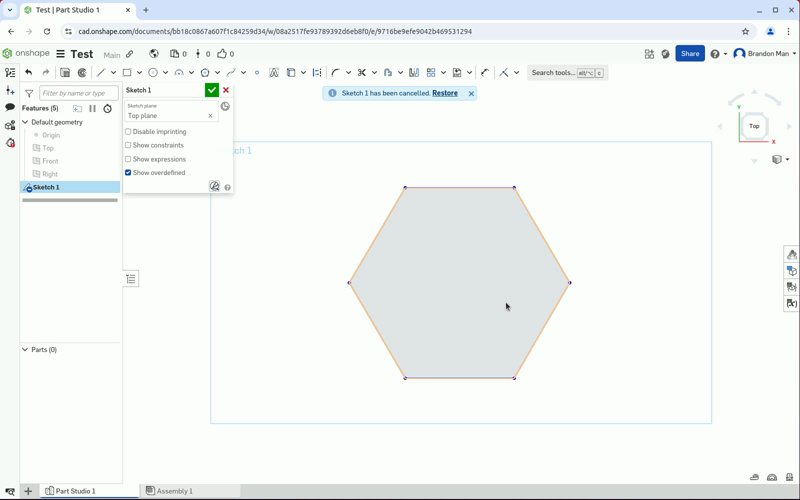
click(506, 302)
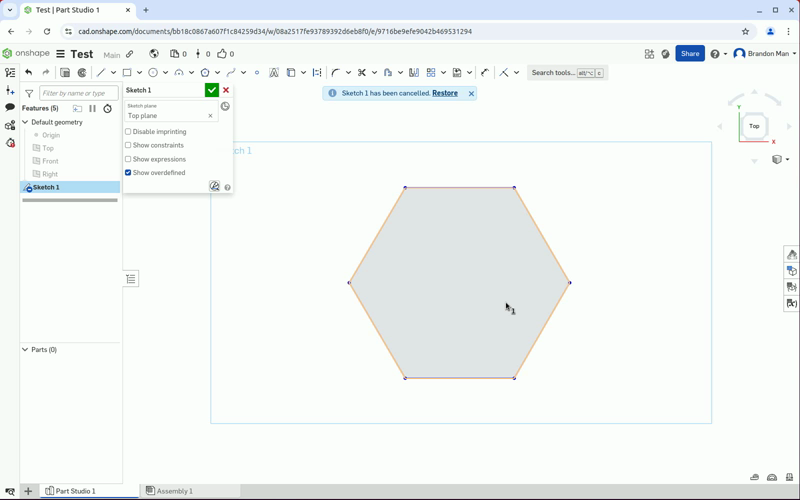
mouse_move(73, 352)
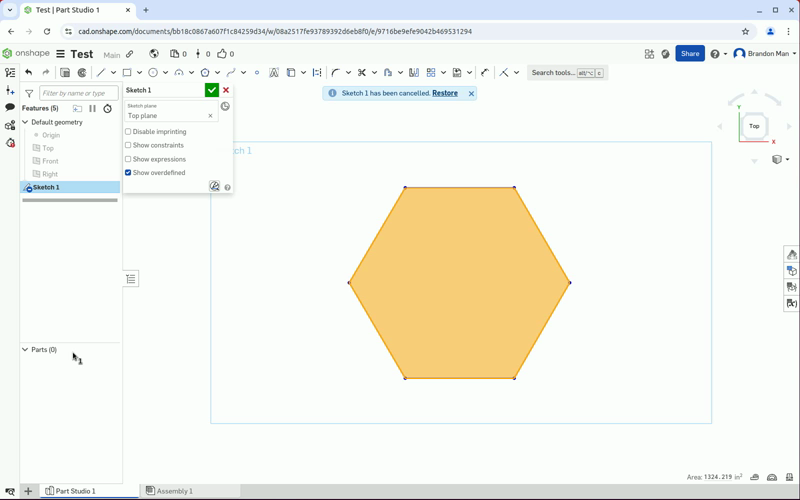
key(shift+y)
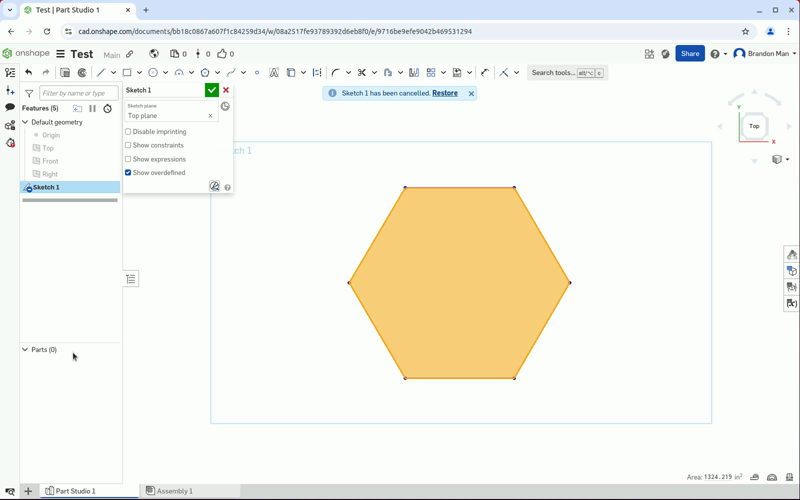
key(shift+e)
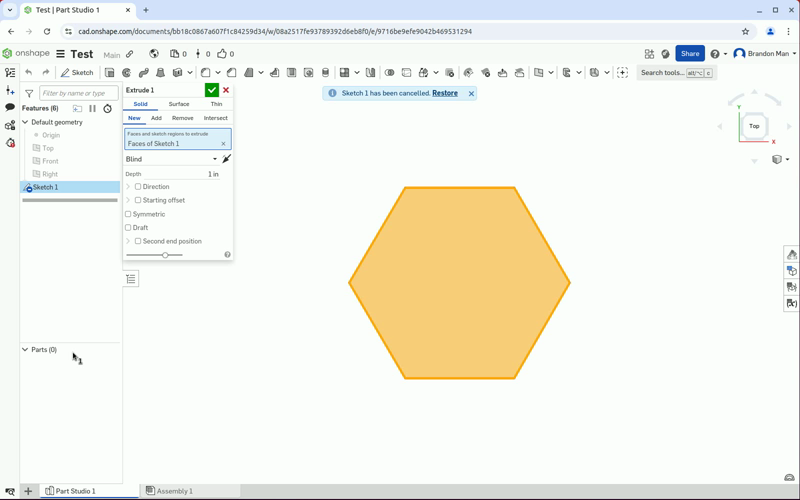
mouse_move(143, 106)
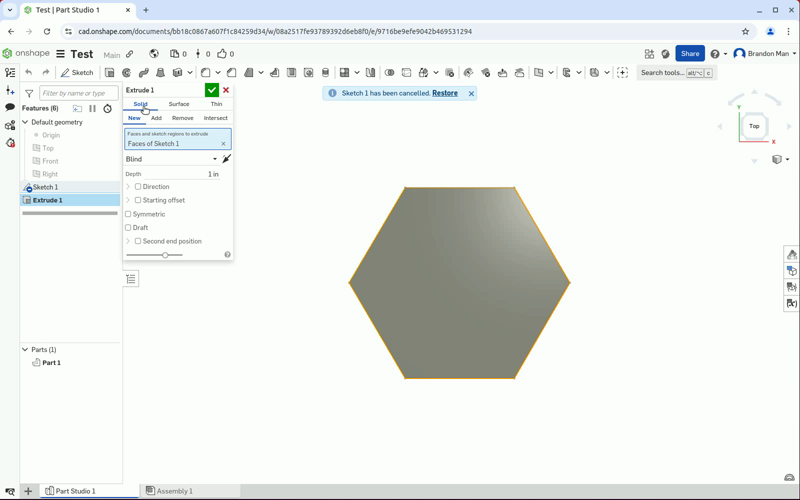
click(143, 106)
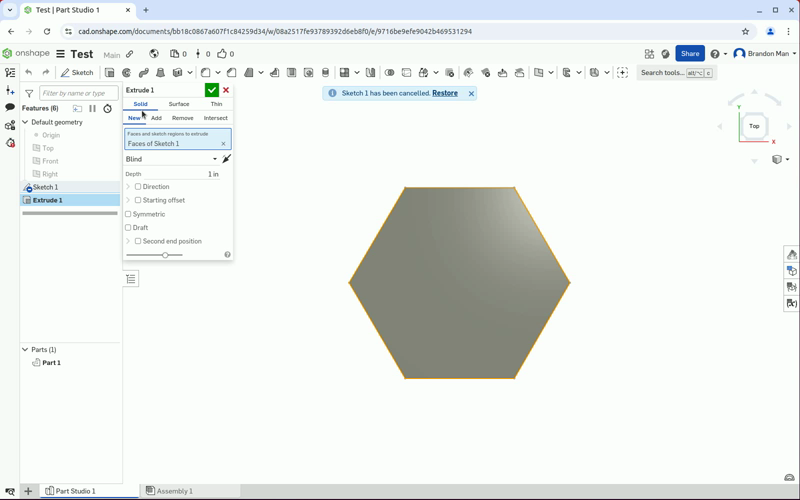
mouse_move(137, 120)
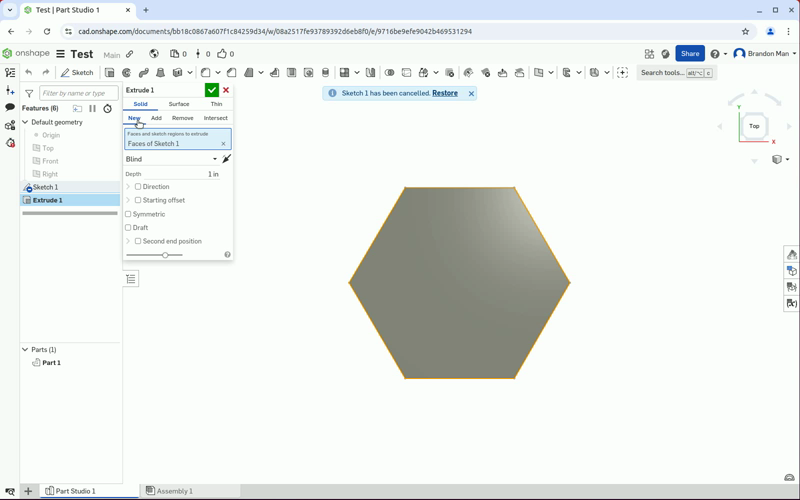
click(137, 120)
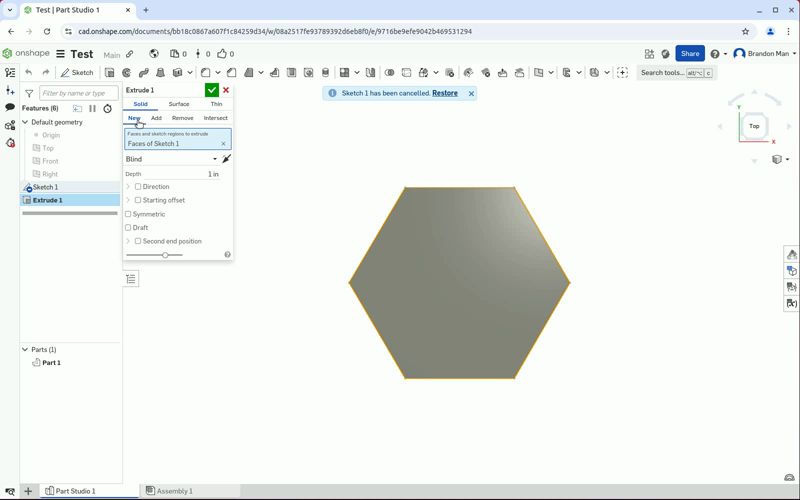
key(tab, 4)
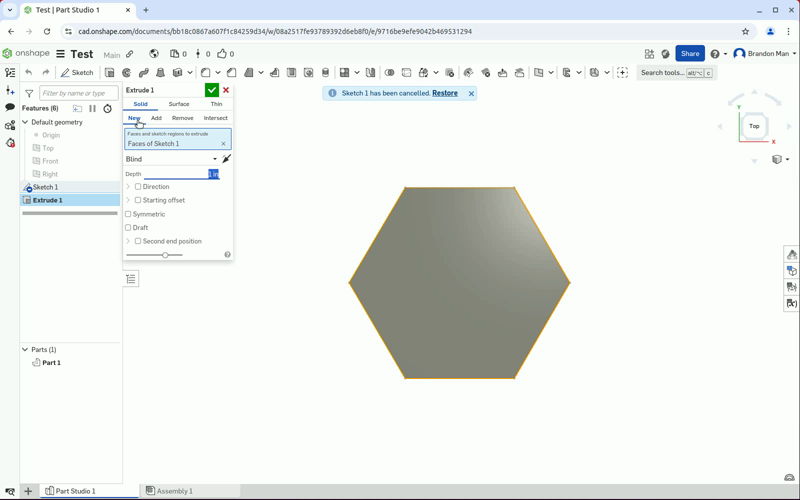
text(15.405)
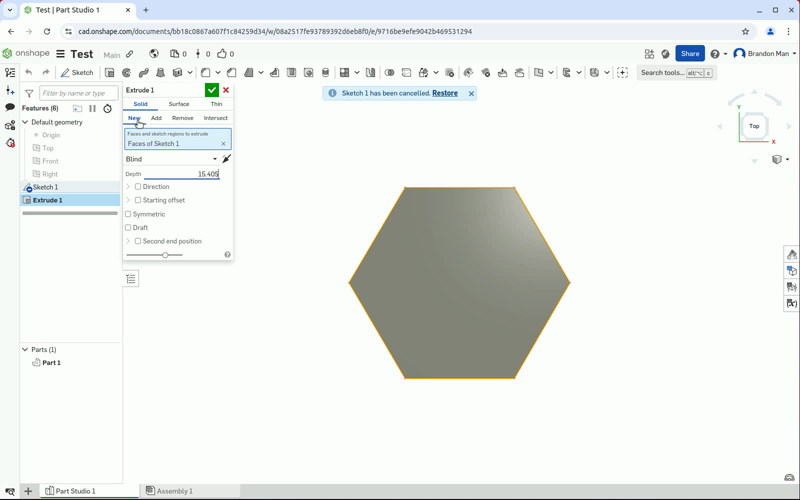
key(enter)
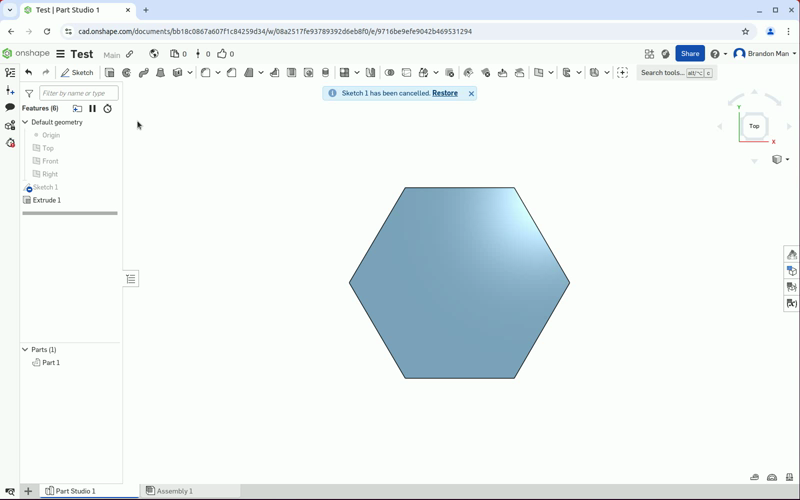
key(shift+h)
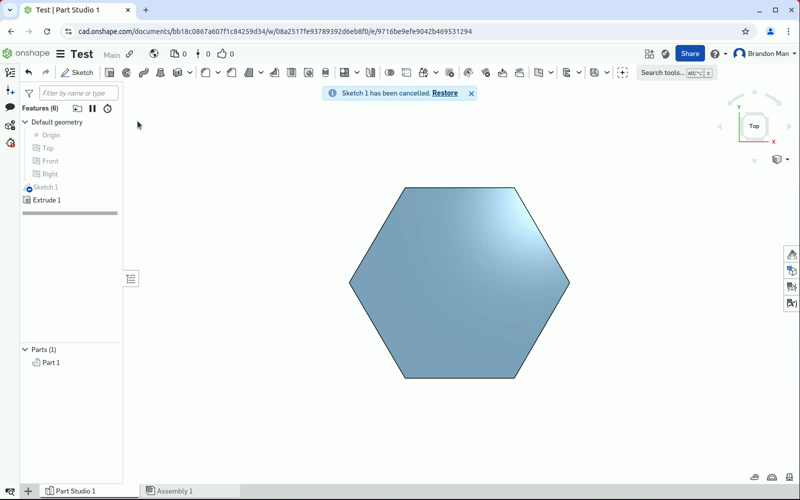
key(shift+h)
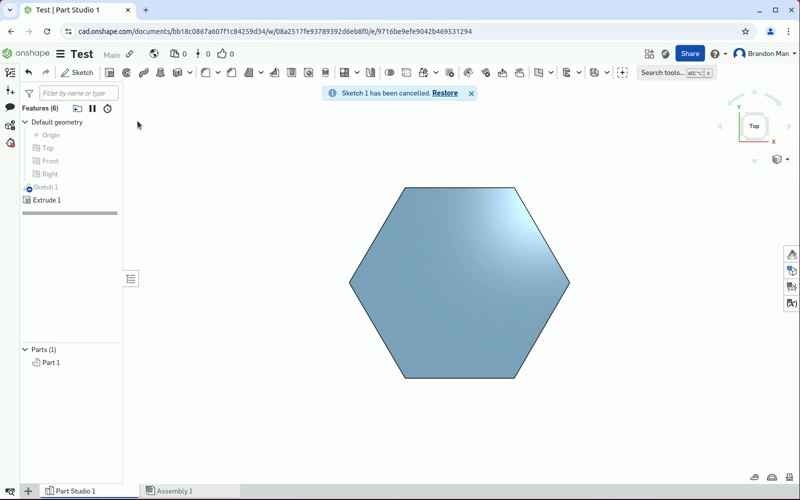
mouse_move(73, 189)
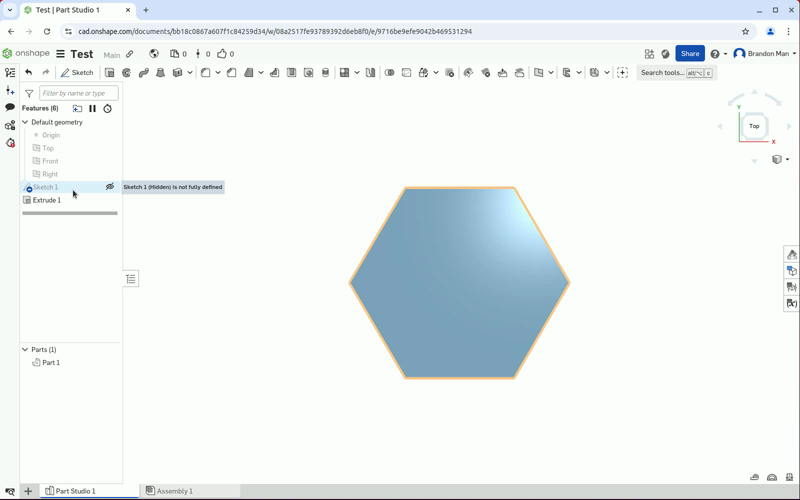
click(73, 189)
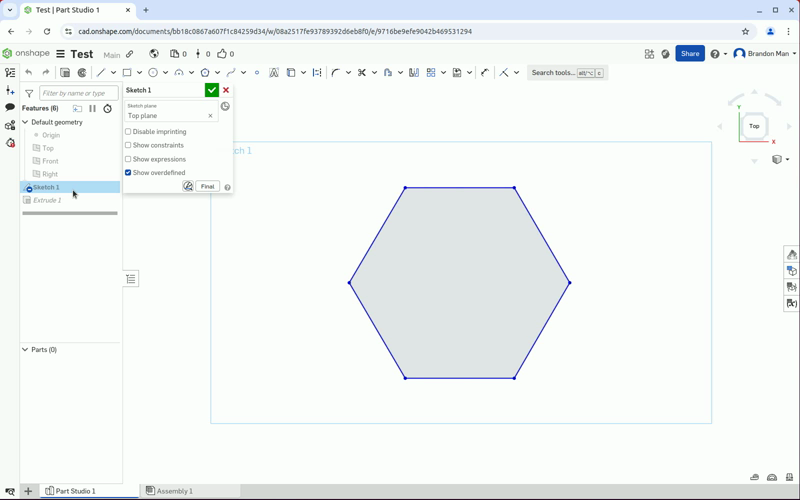
mouse_move(229, 92)
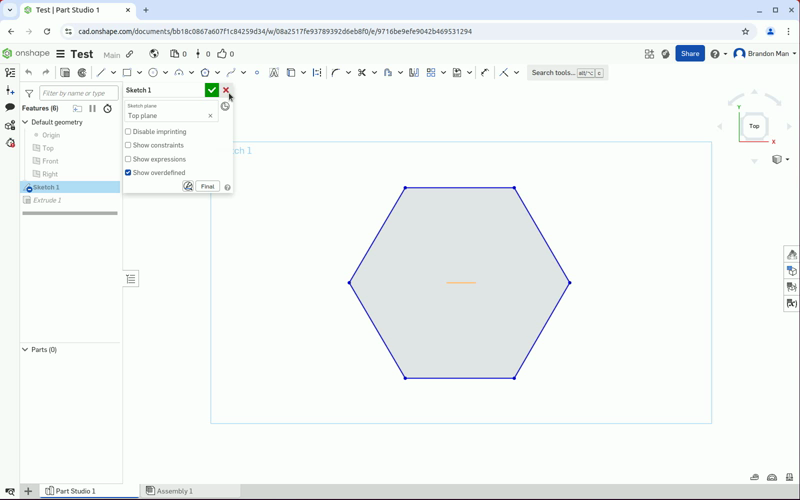
click(229, 92)
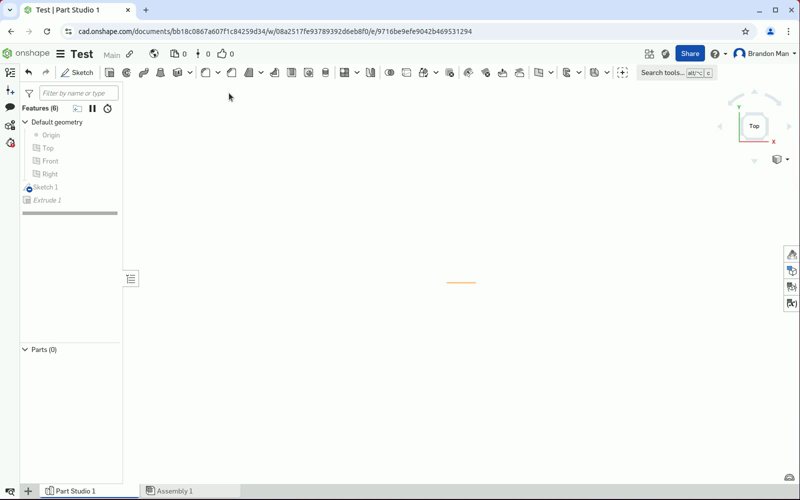
mouse_move(541, 75)
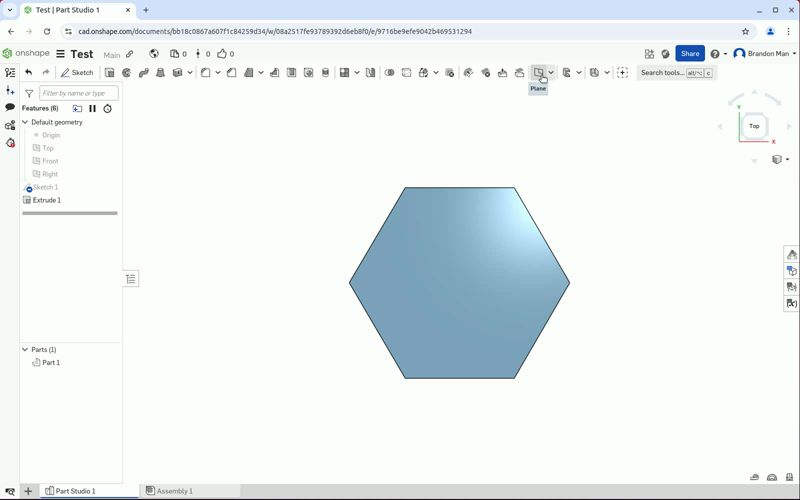
click(541, 75)
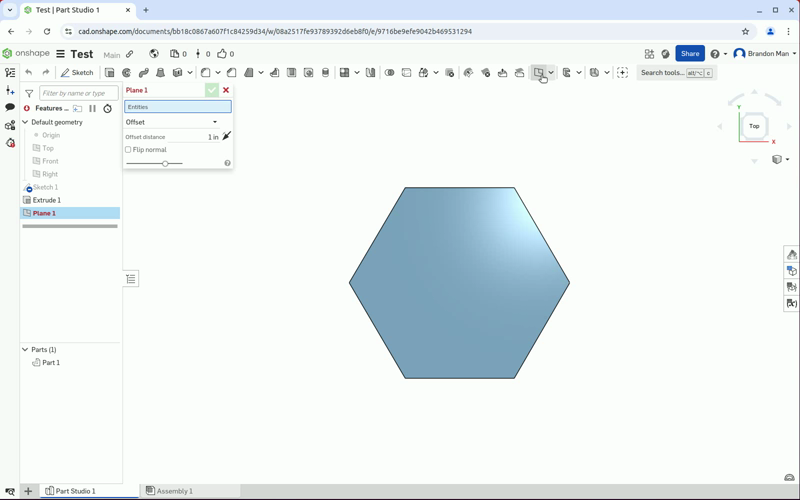
mouse_move(73, 150)
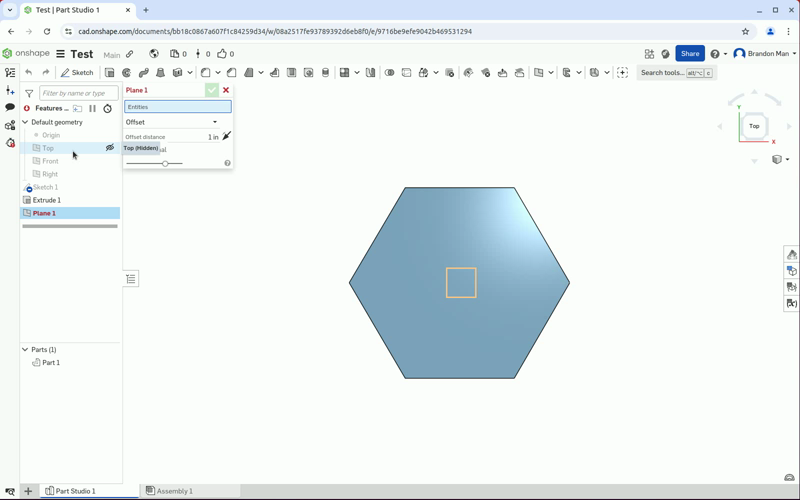
click(73, 150)
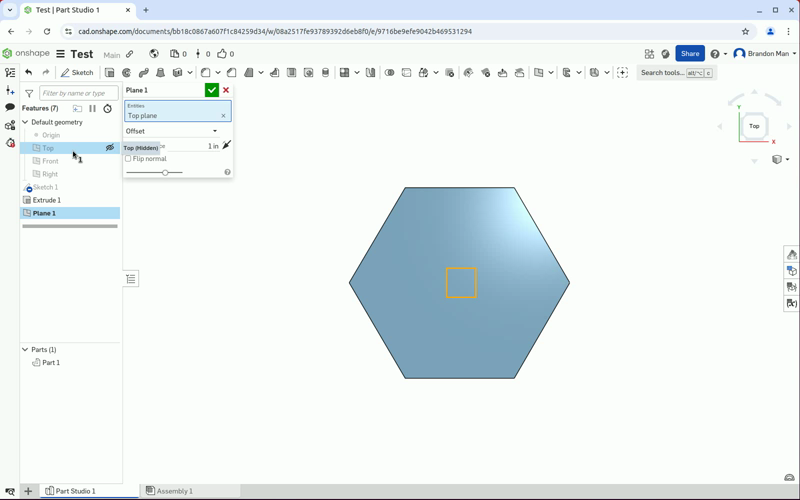
key(tab, 2)
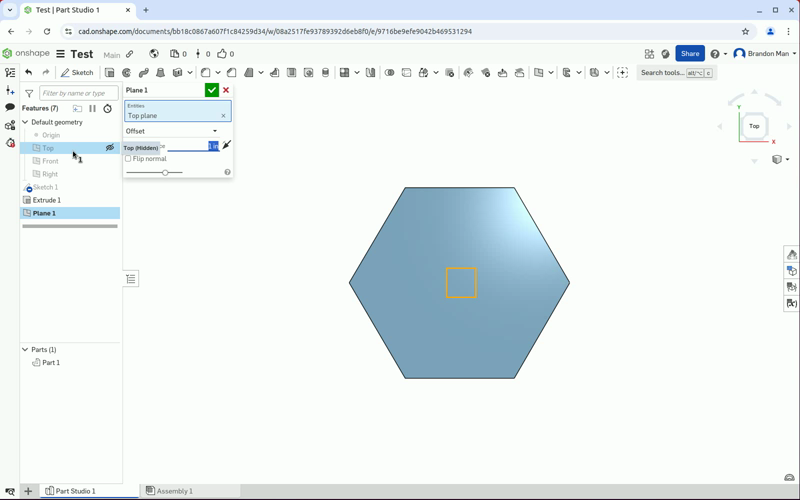
text(15.405)
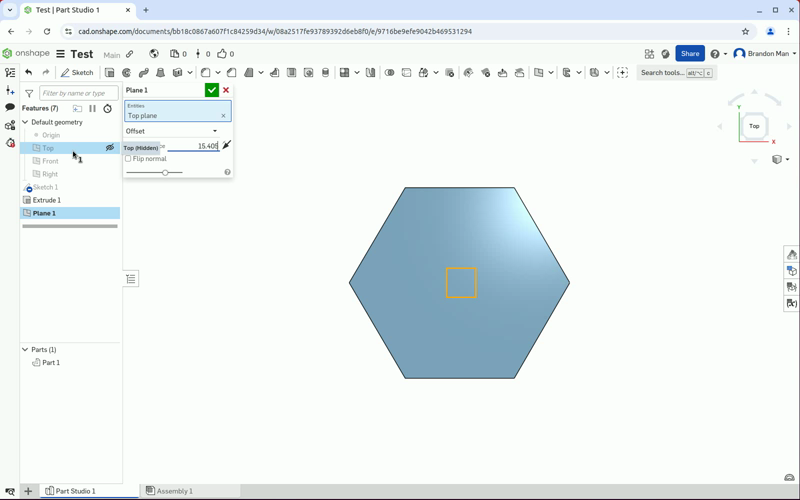
key(enter, 2)
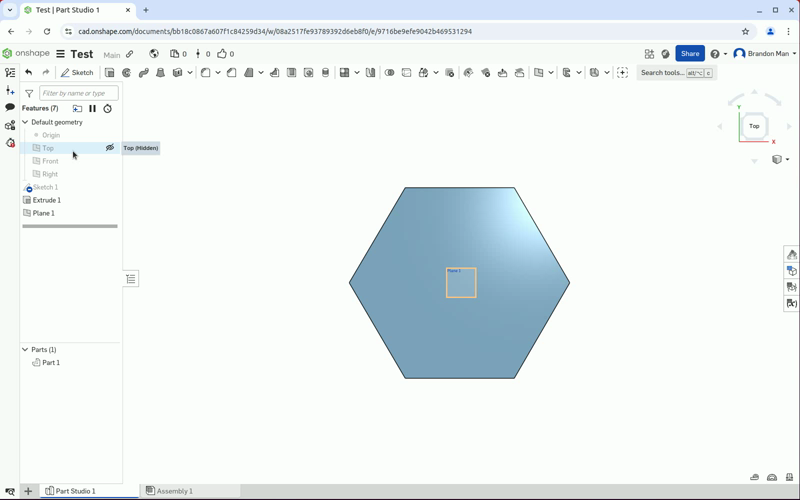
key(shift+s)
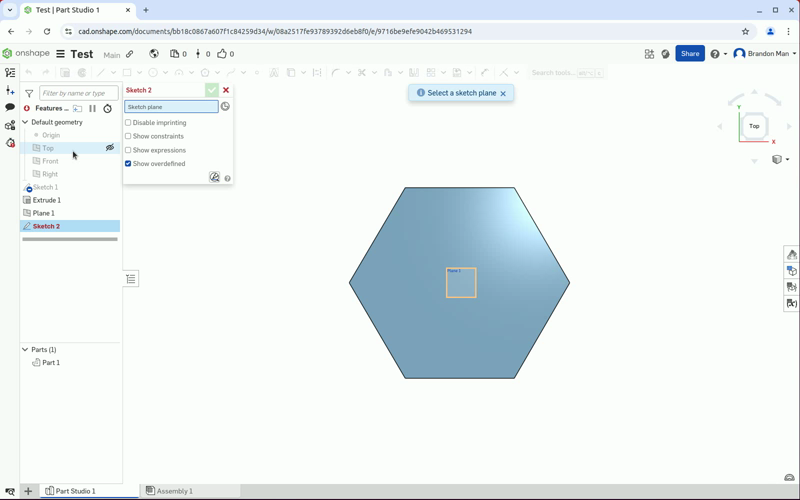
mouse_move(73, 215)
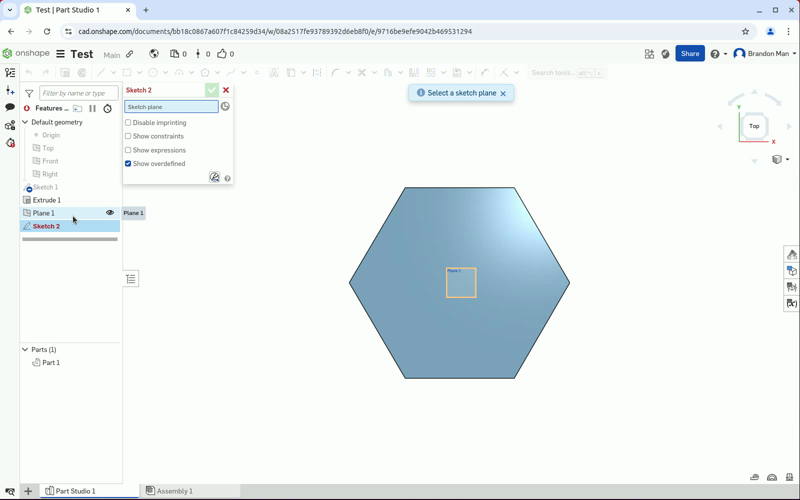
click(73, 215)
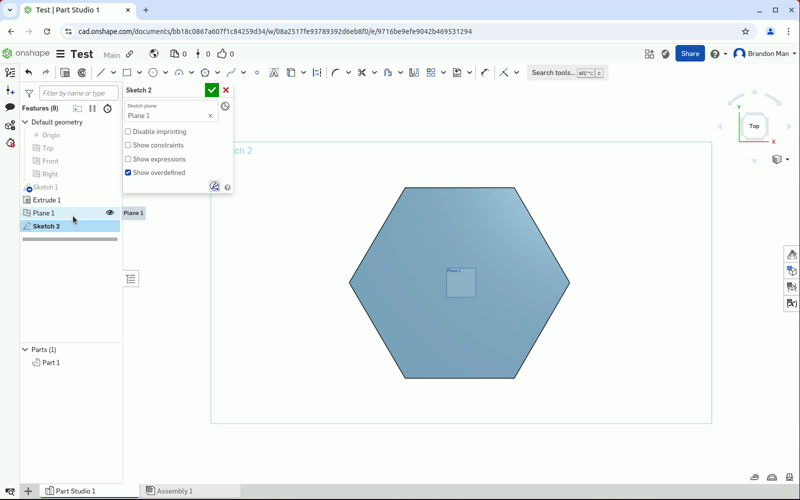
mouse_move(73, 352)
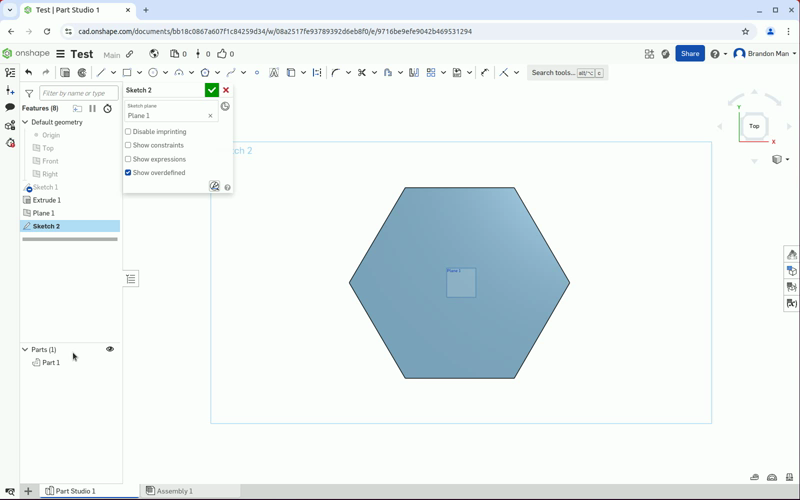
key(y)
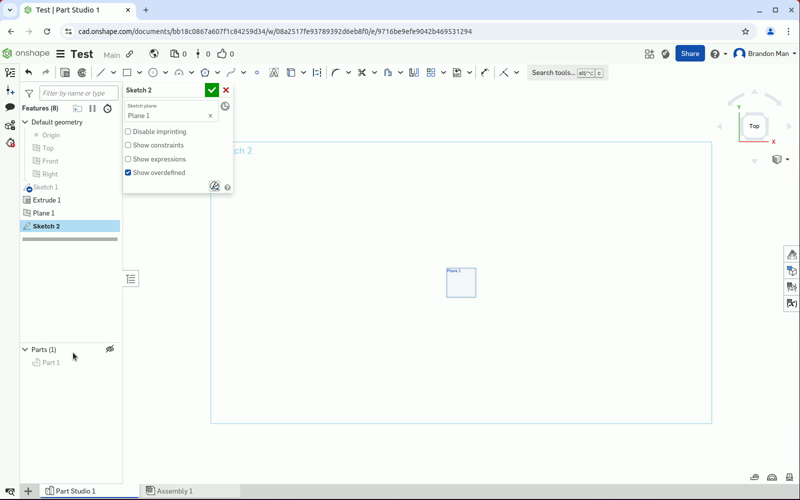
key(c)
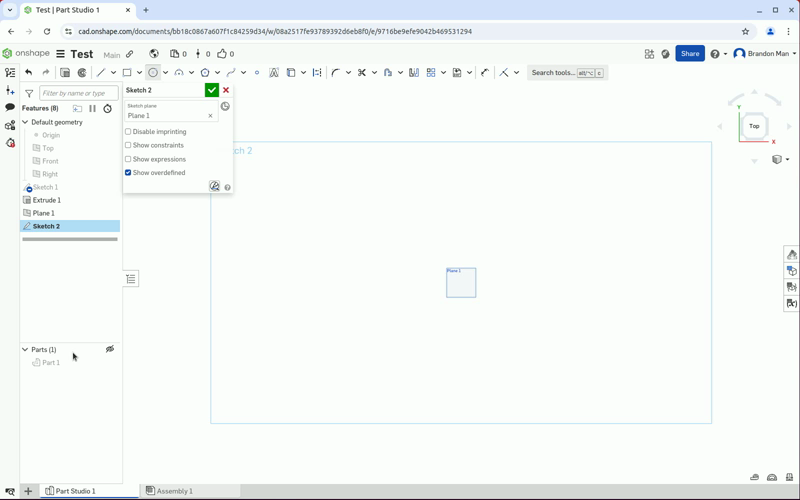
key_down(shift)
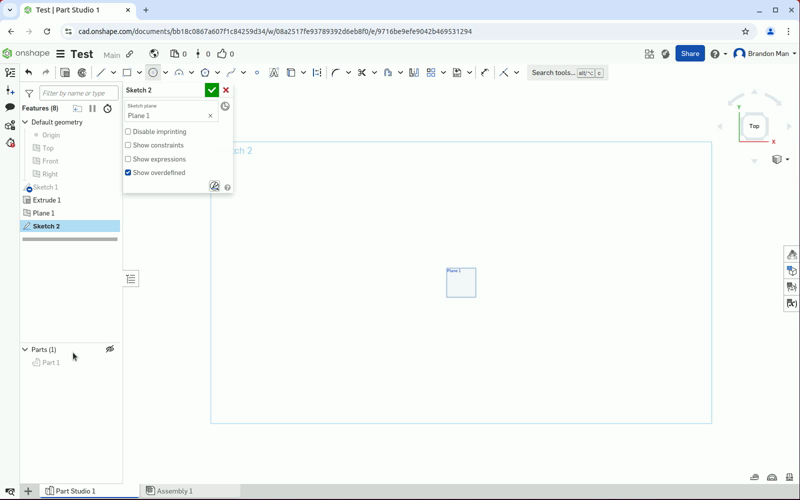
mouse_move(461, 282)
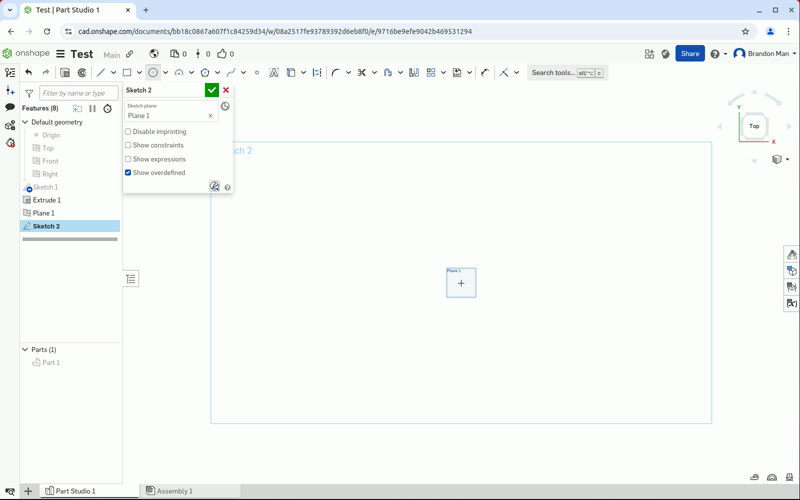
click(461, 282)
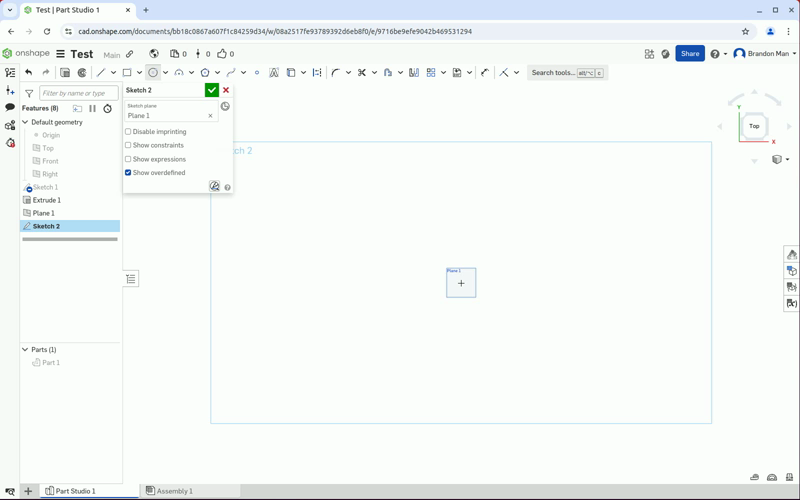
key_up(shift)
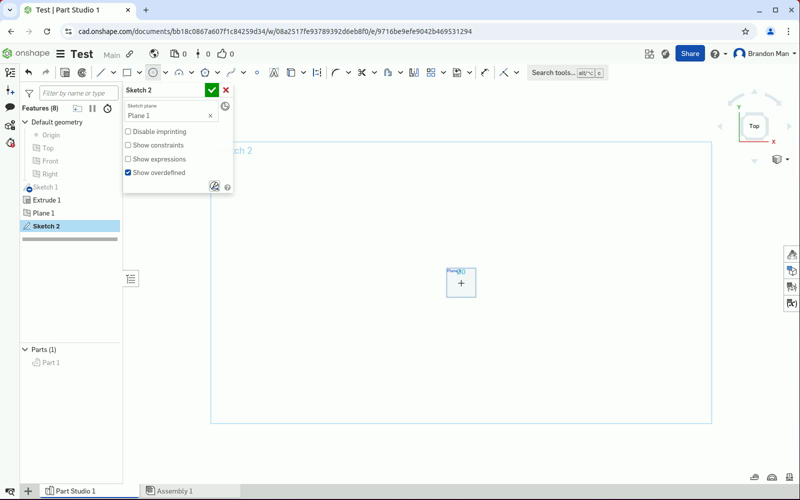
mouse_move(552, 282)
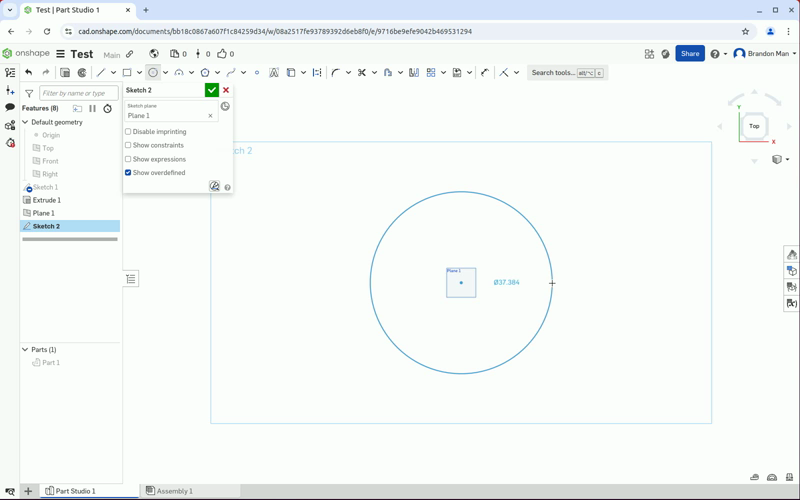
click(552, 282)
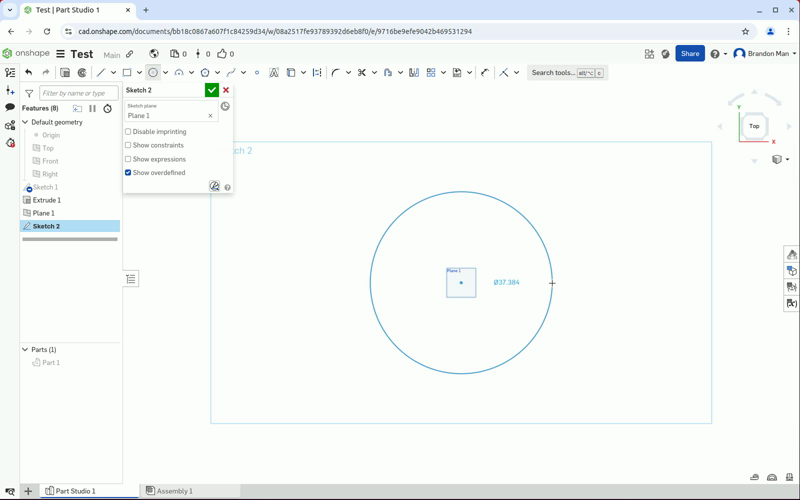
key(esc)
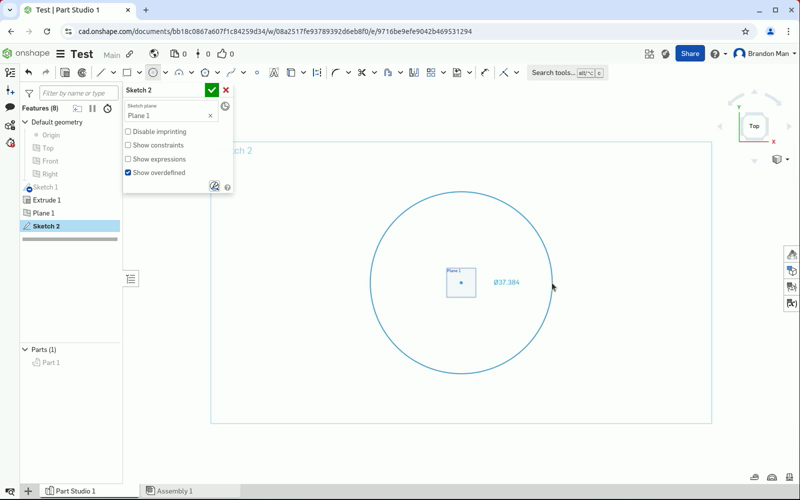
mouse_move(487, 341)
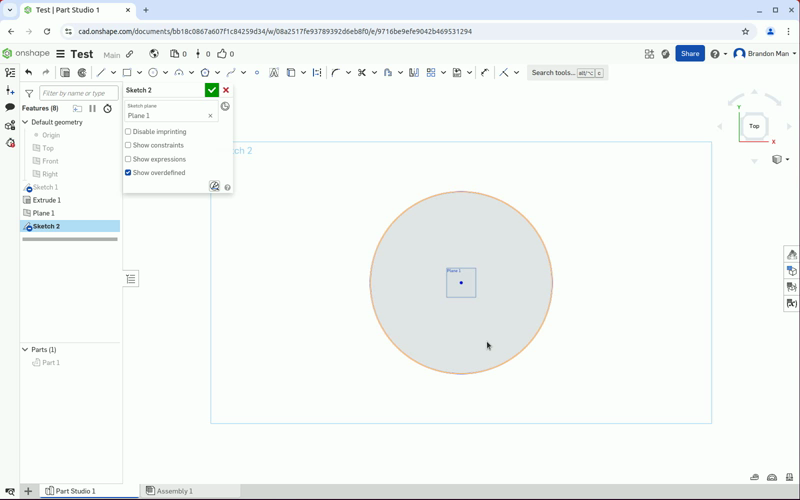
click(487, 341)
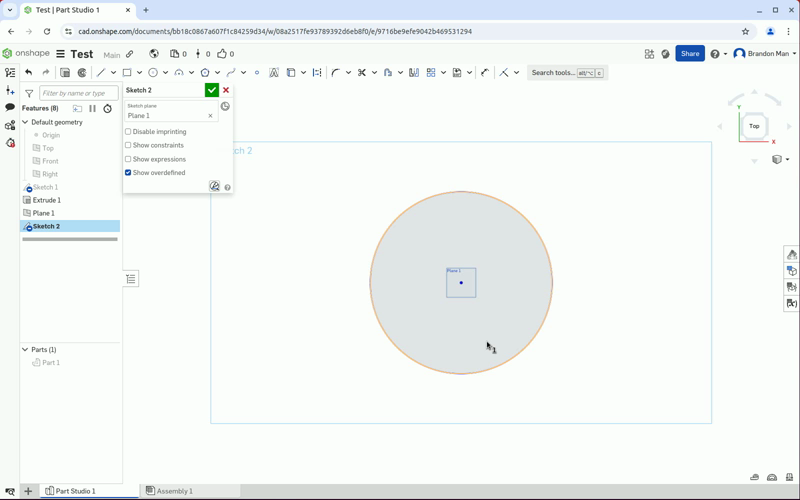
mouse_move(73, 352)
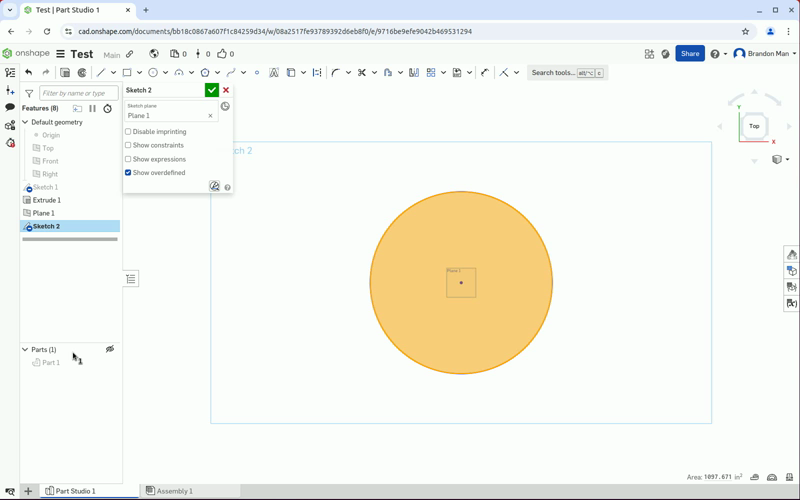
key(shift+y)
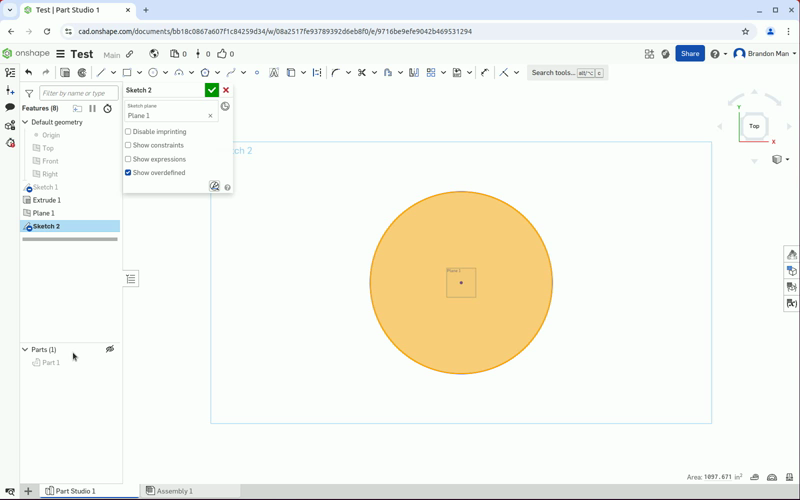
key(shift+e)
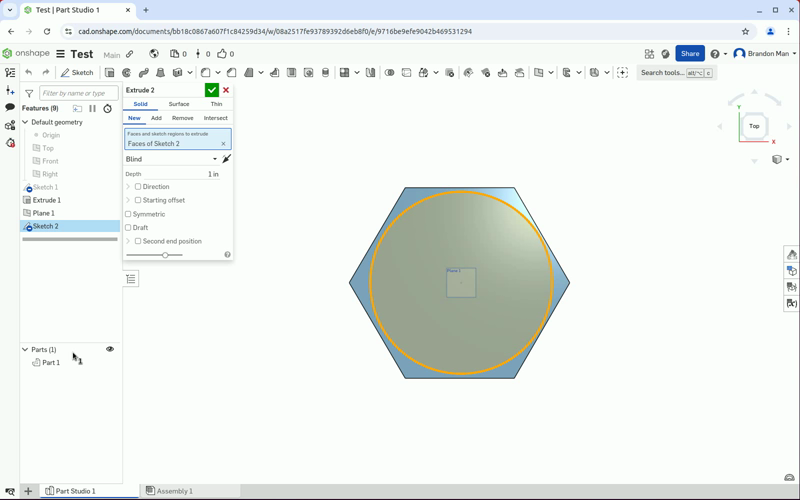
mouse_move(143, 106)
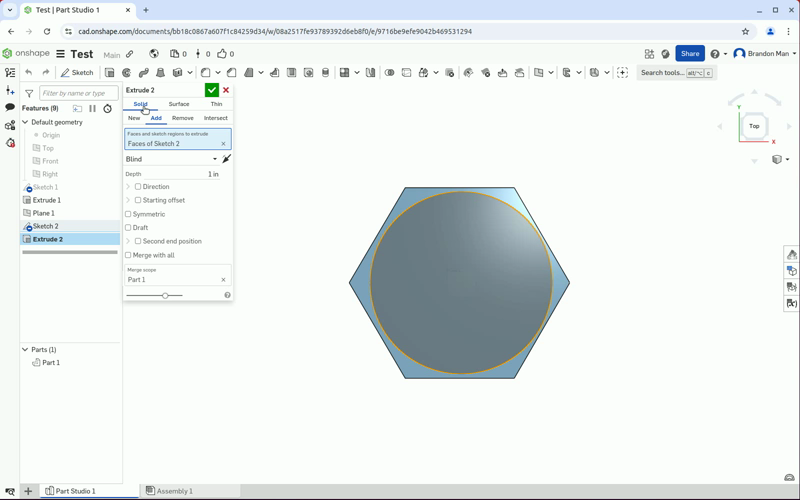
click(143, 106)
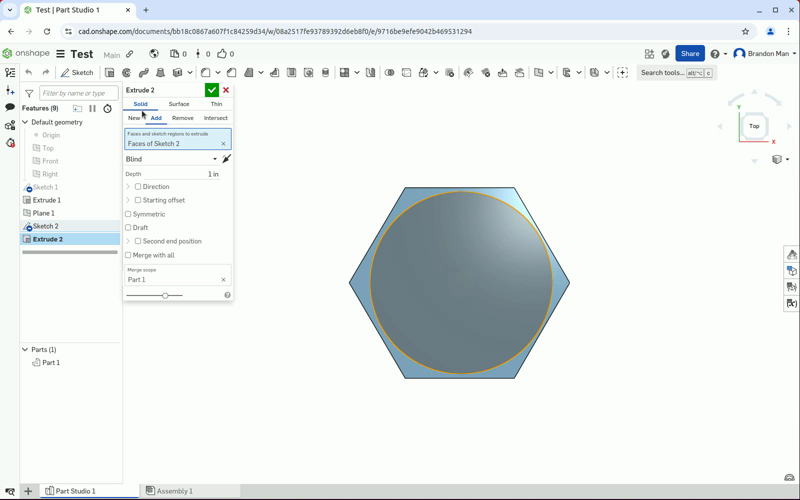
mouse_move(137, 120)
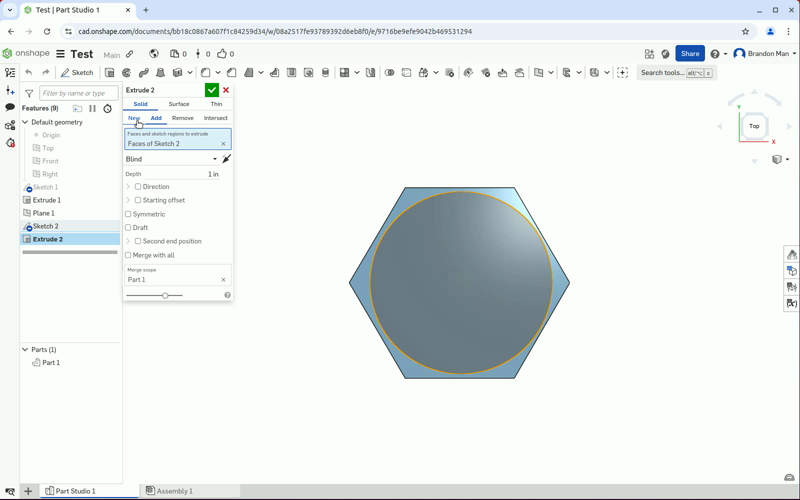
click(137, 120)
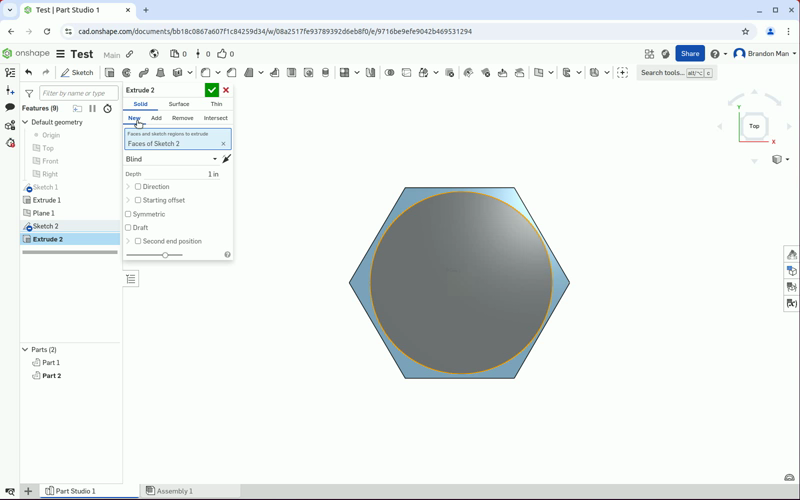
key(tab, 4)
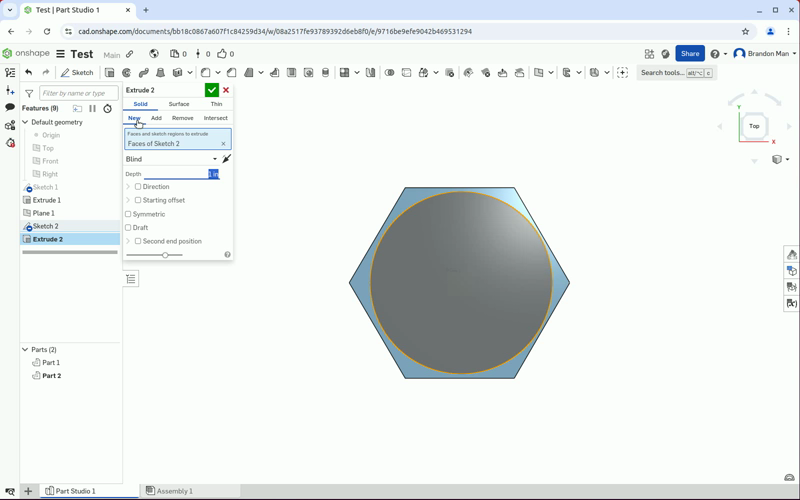
text(7.703)
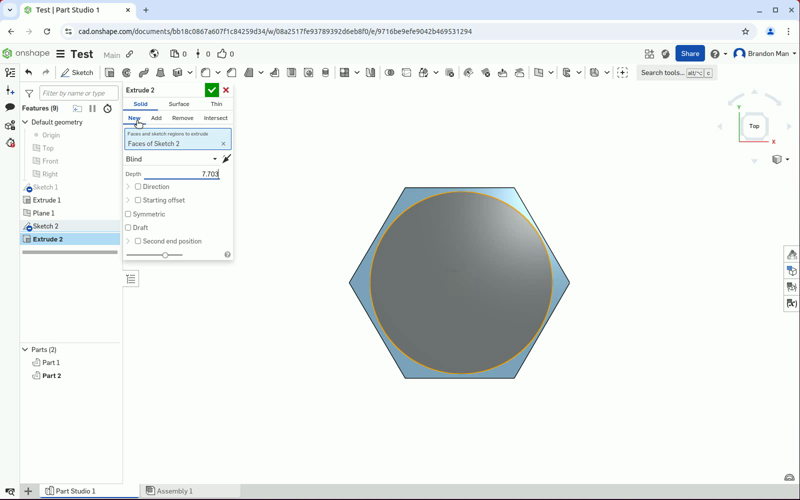
key(enter)
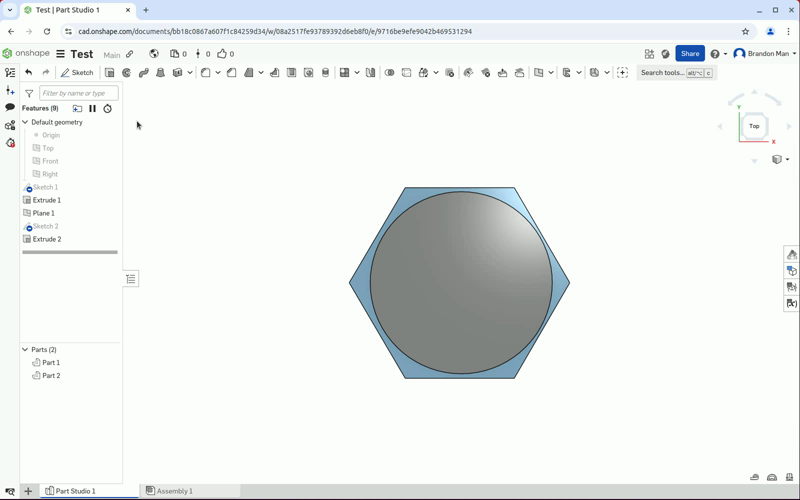
key(shift+h)
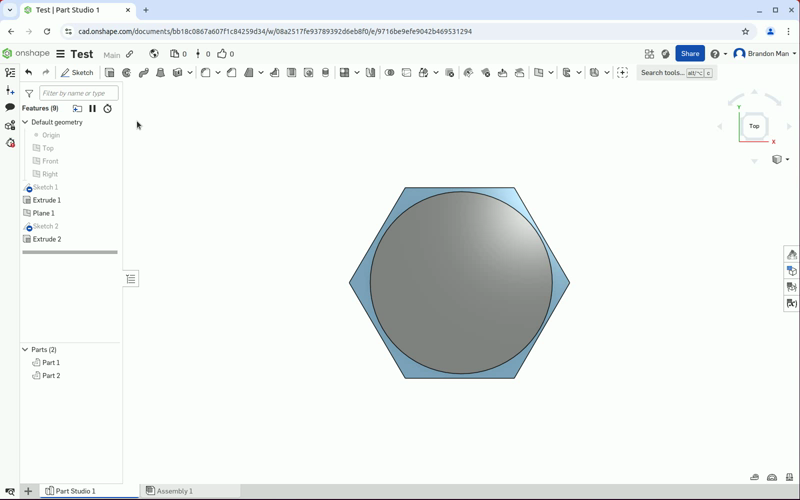
key(shift+h)
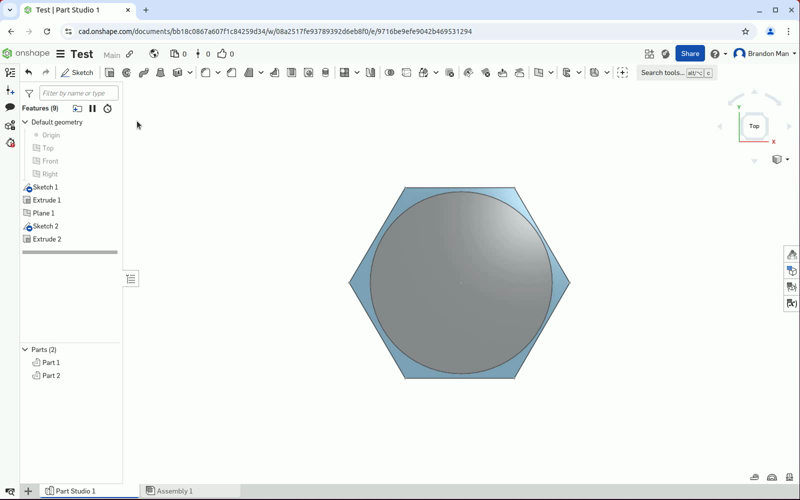
key(shift+7)
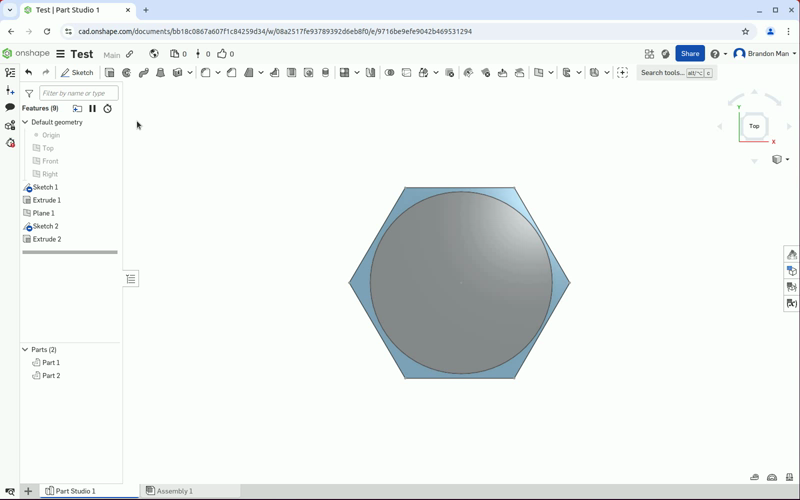
key(up, 3)
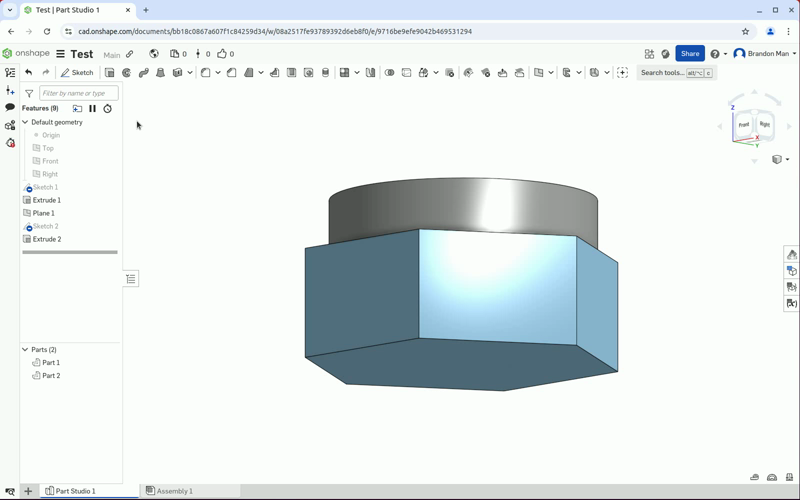
key(left, 3)
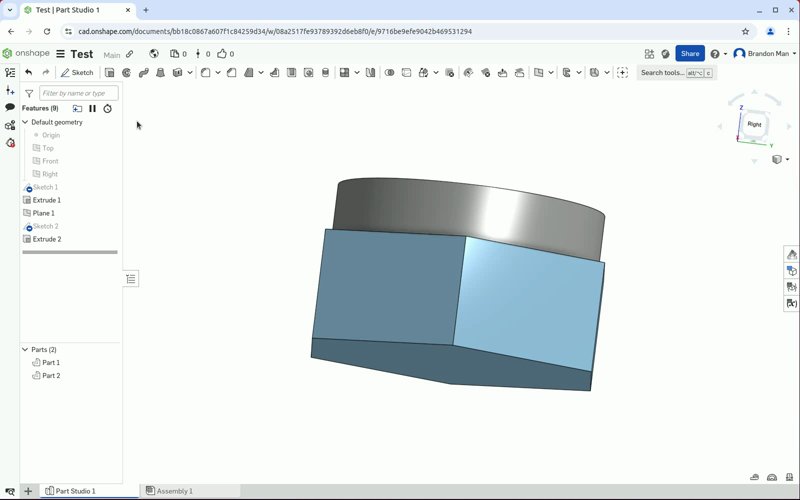
key(right, 3)
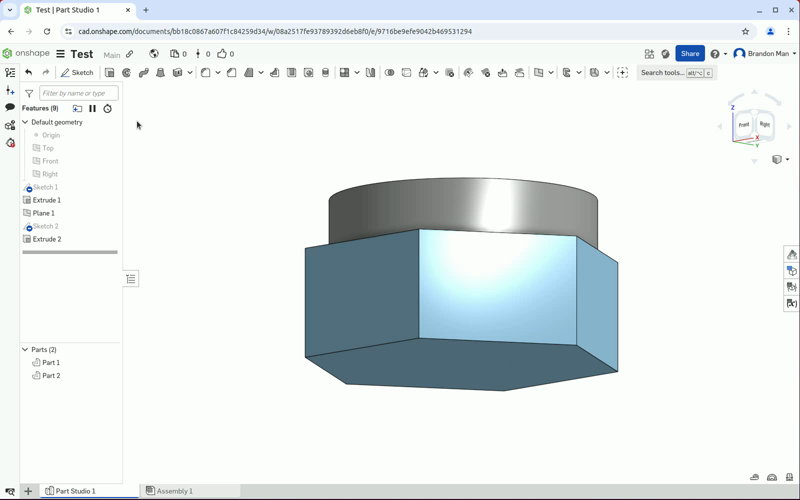
key(down, 3)
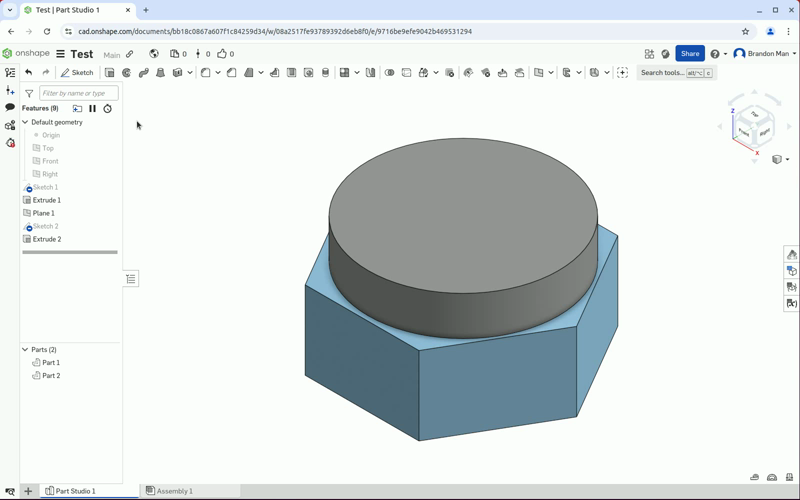
mouse_move(73, 189)
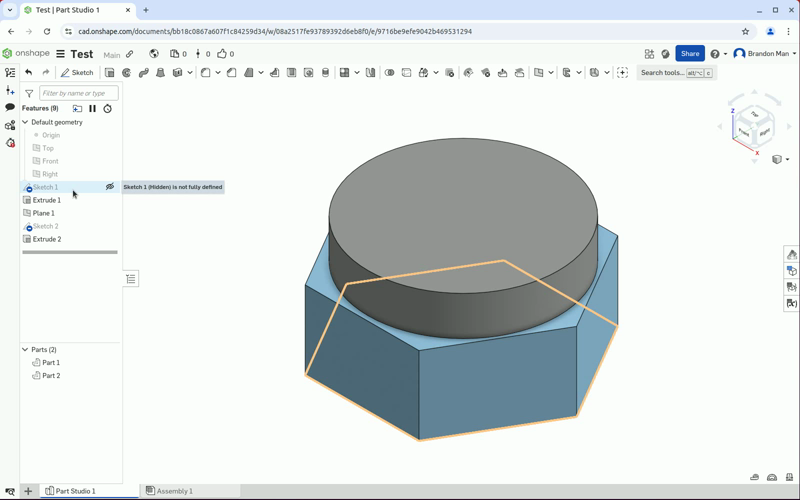
click(73, 189)